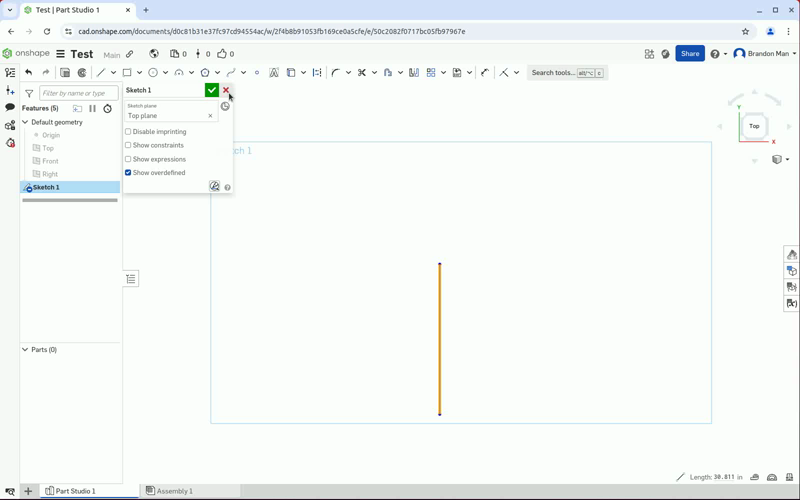
key(shift+h)
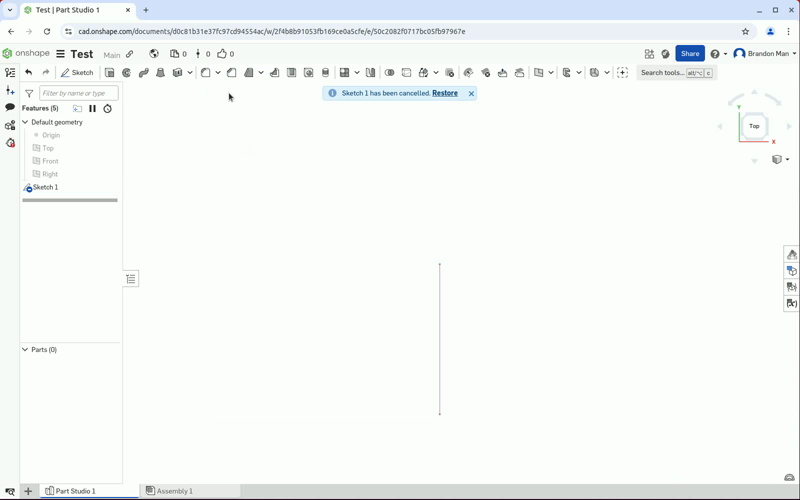
key(shift+s)
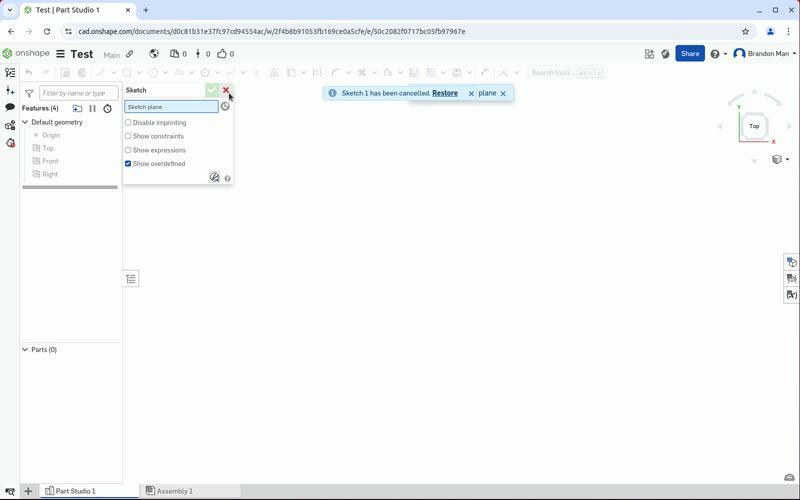
mouse_move(73, 150)
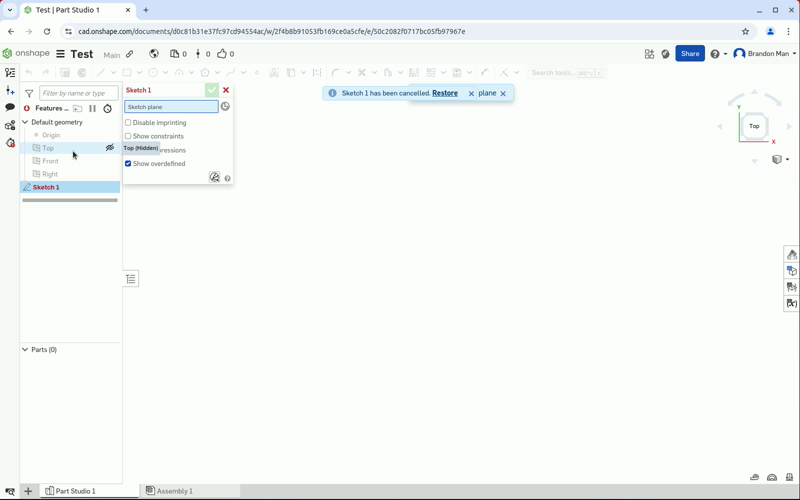
click(73, 150)
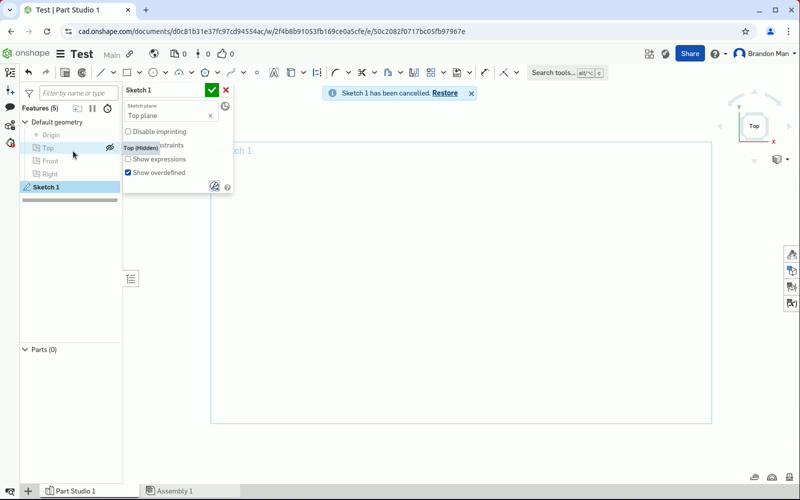
mouse_move(73, 352)
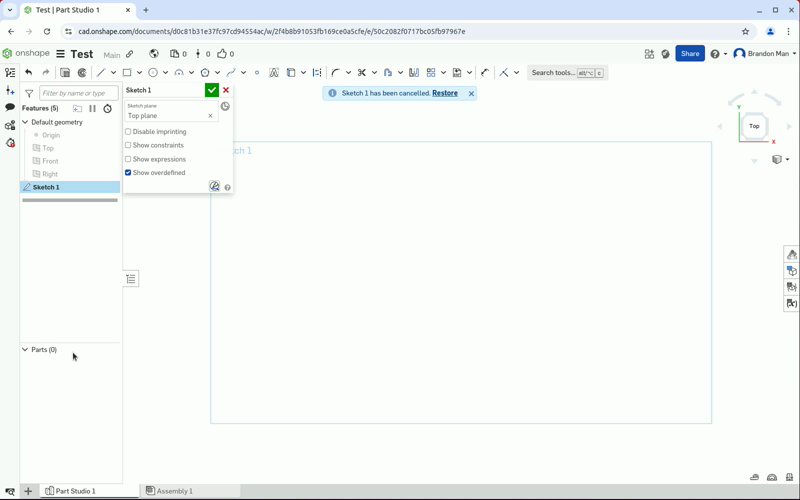
key(y)
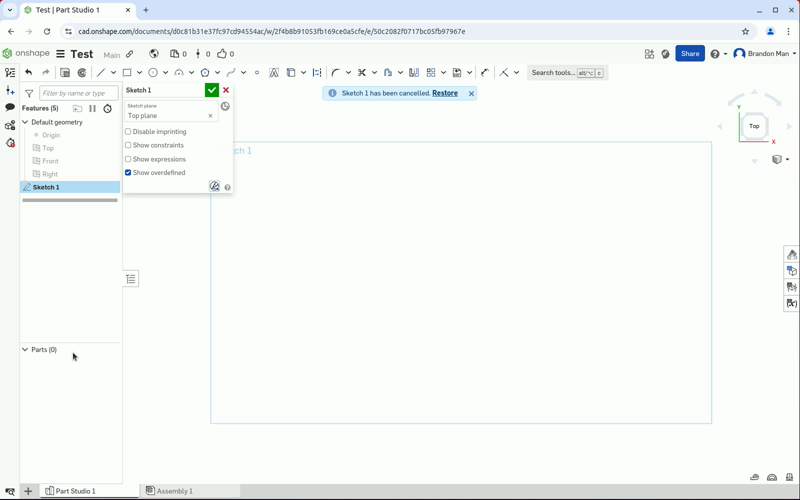
key(l)
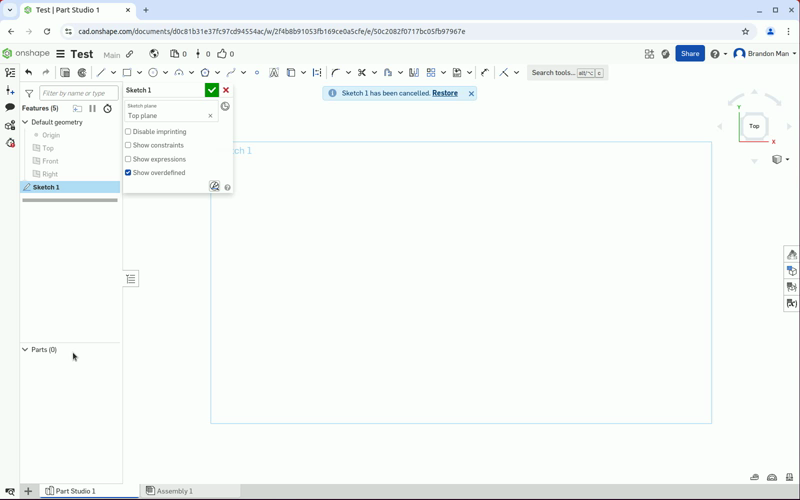
key_down(shift)
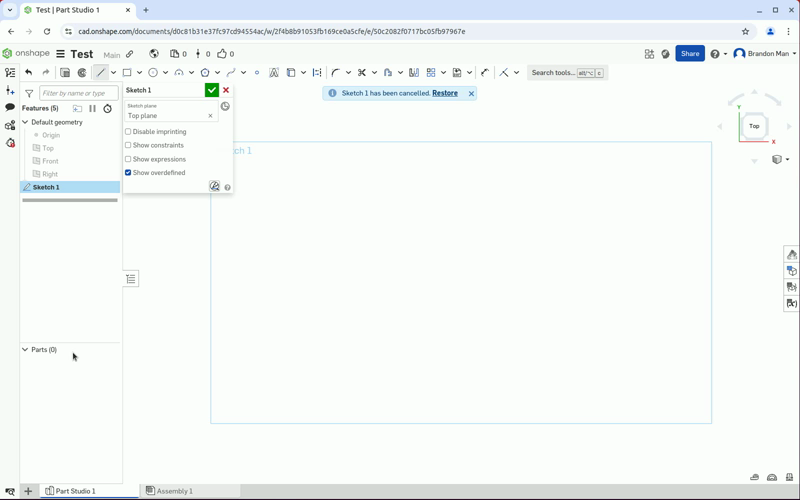
mouse_move(430, 370)
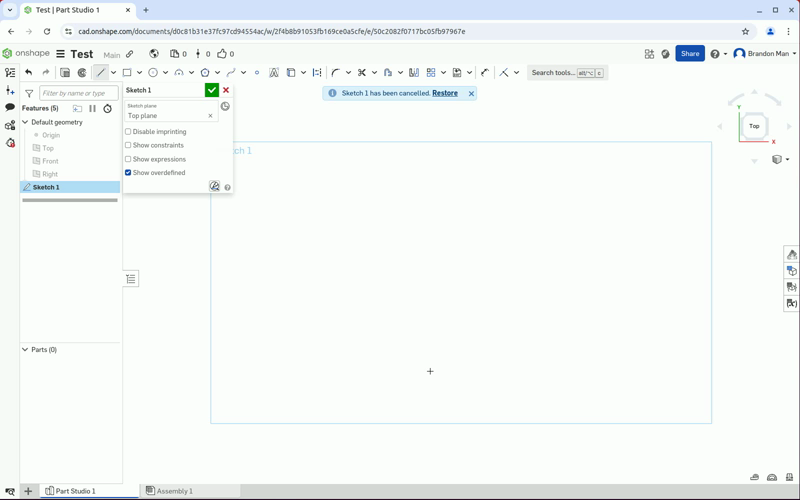
click(430, 370)
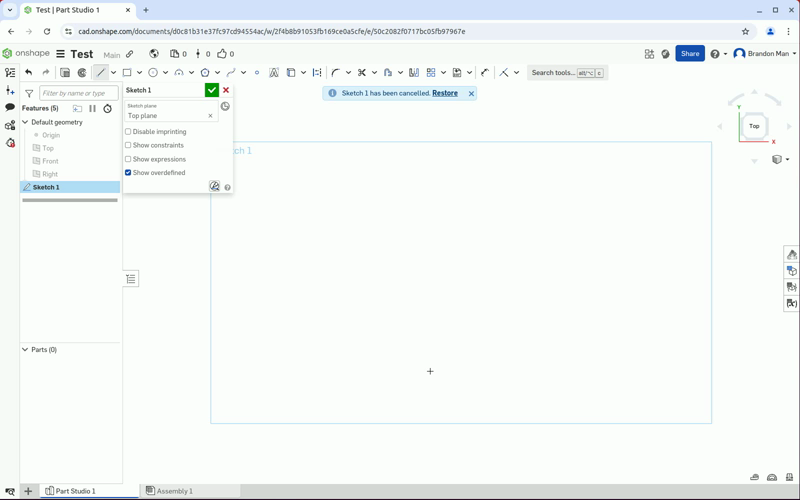
key_up(shift)
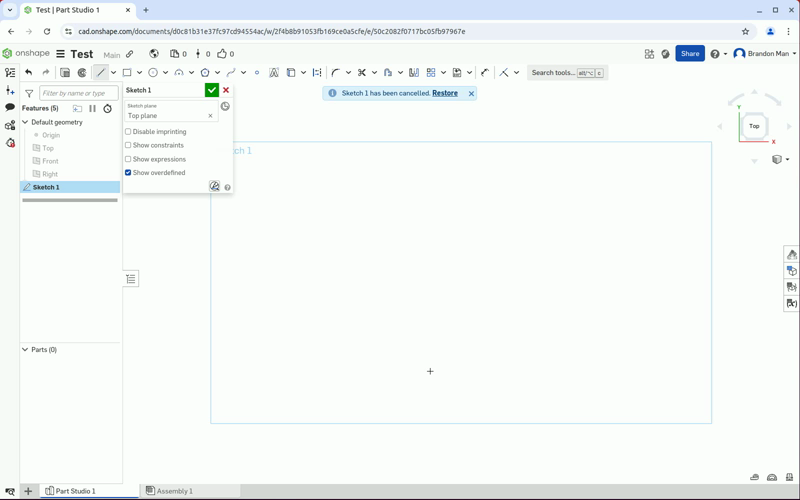
key_down(shift)
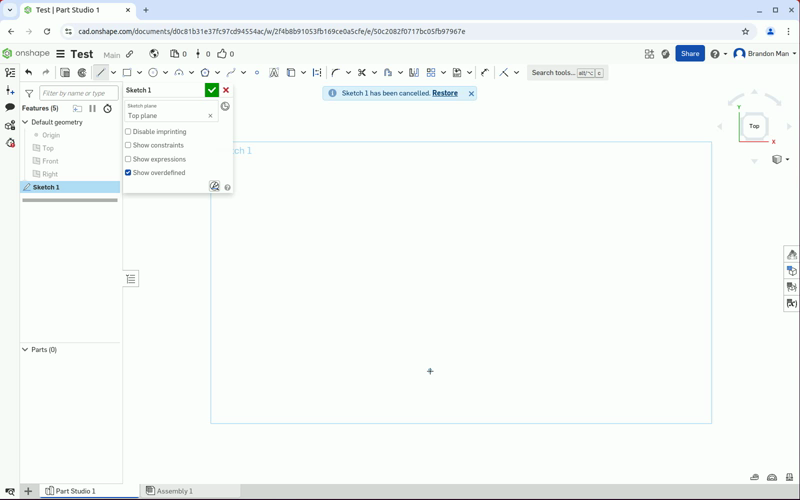
mouse_move(490, 370)
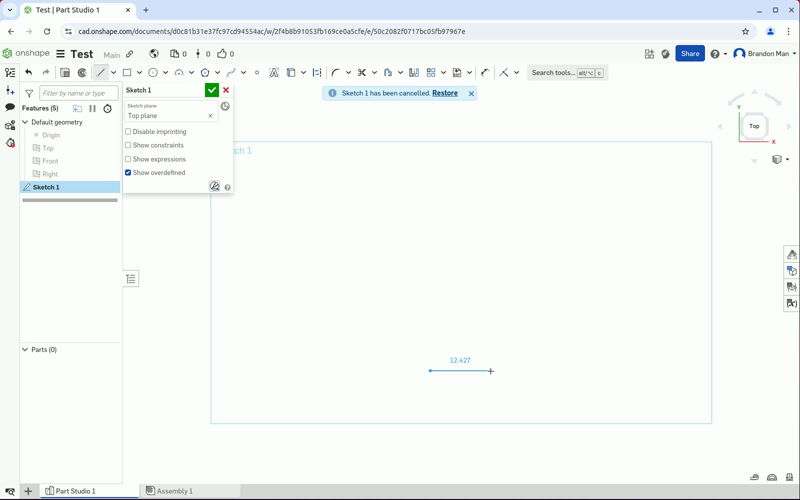
click(490, 370)
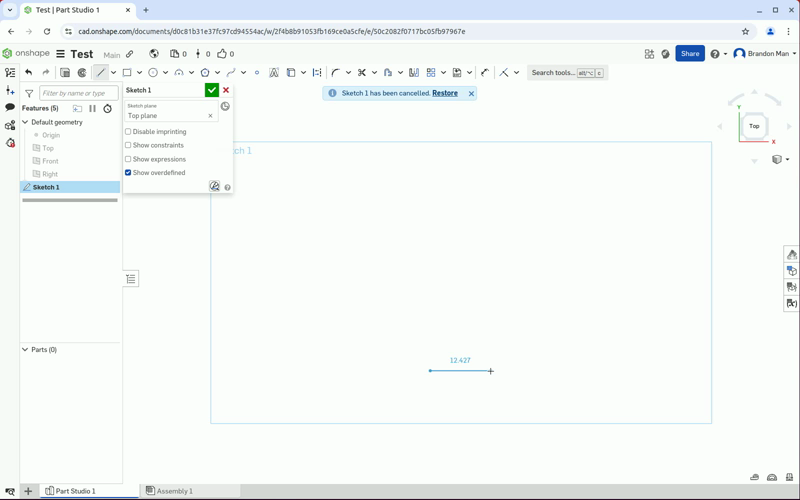
key_up(shift)
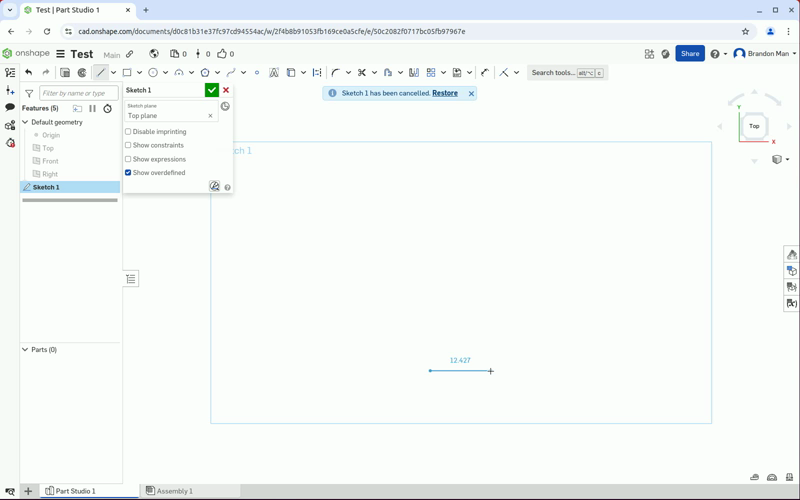
key_down(shift)
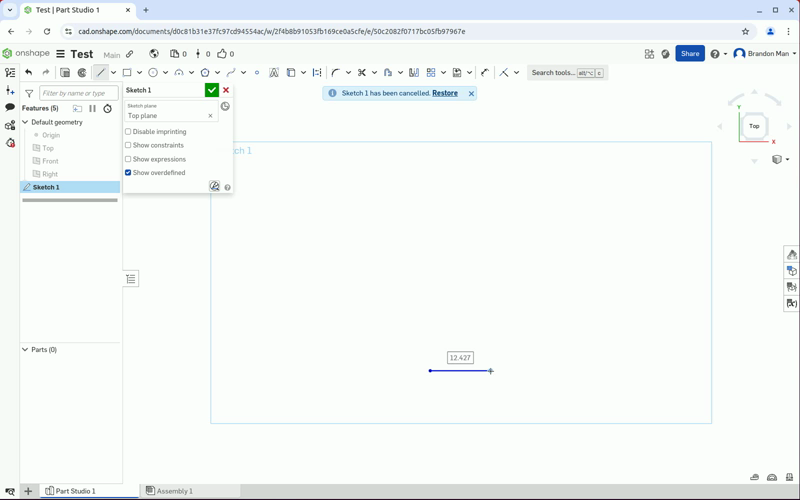
mouse_move(490, 196)
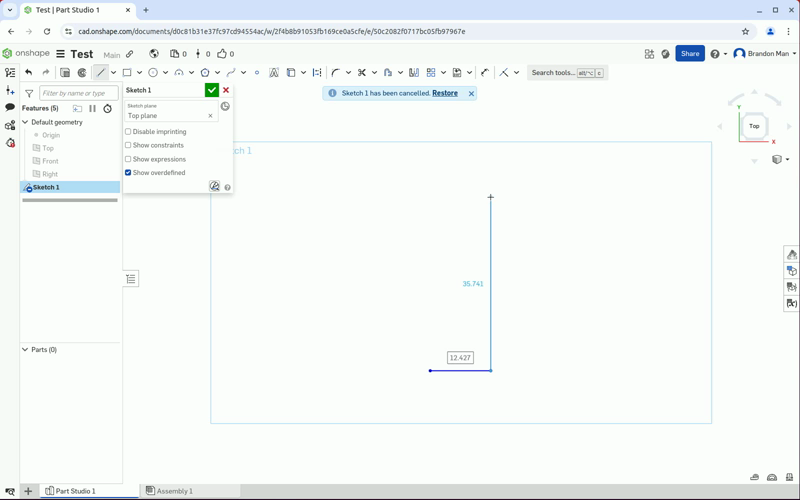
click(490, 196)
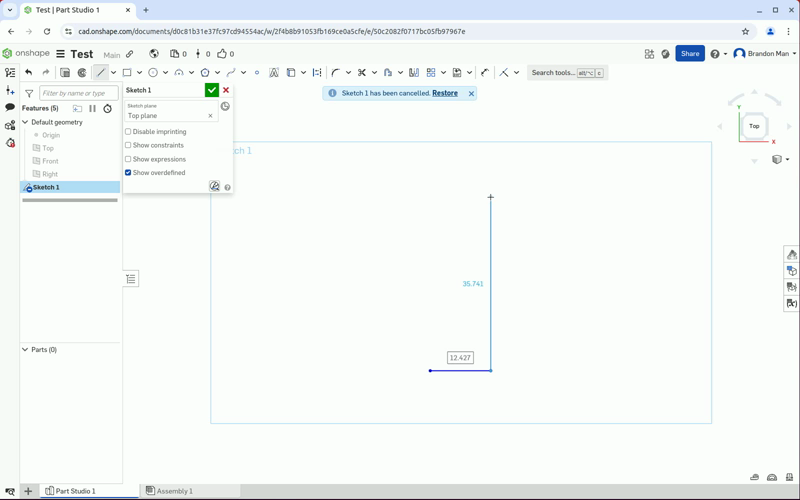
key_up(shift)
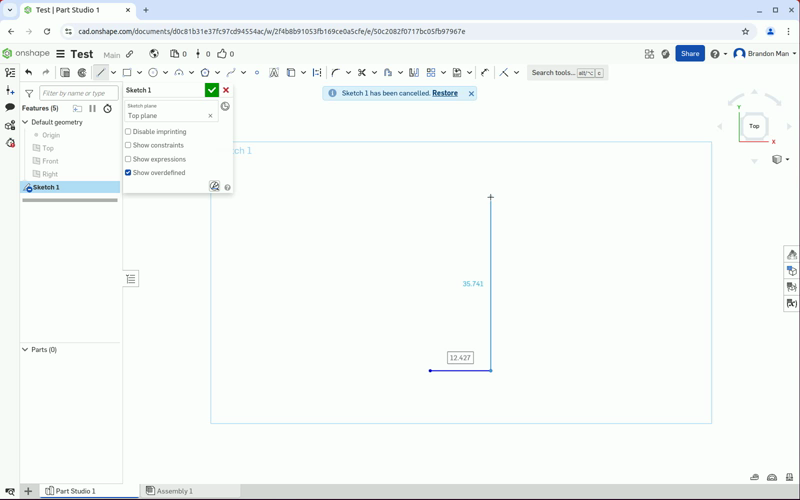
key_down(shift)
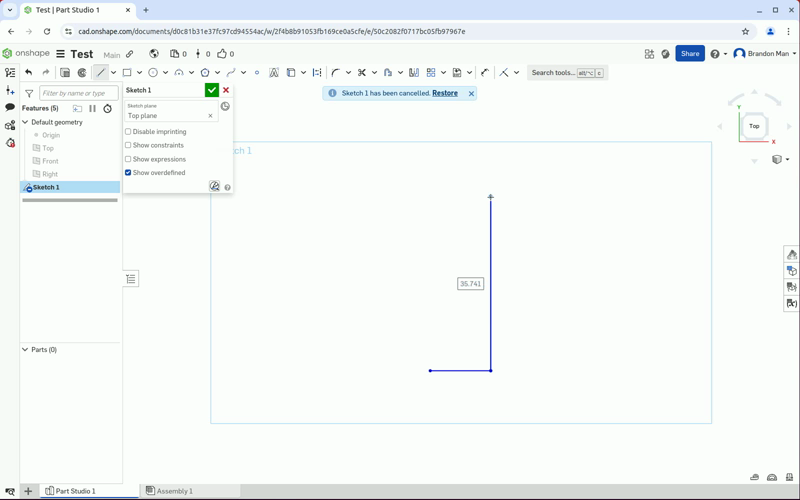
mouse_move(430, 196)
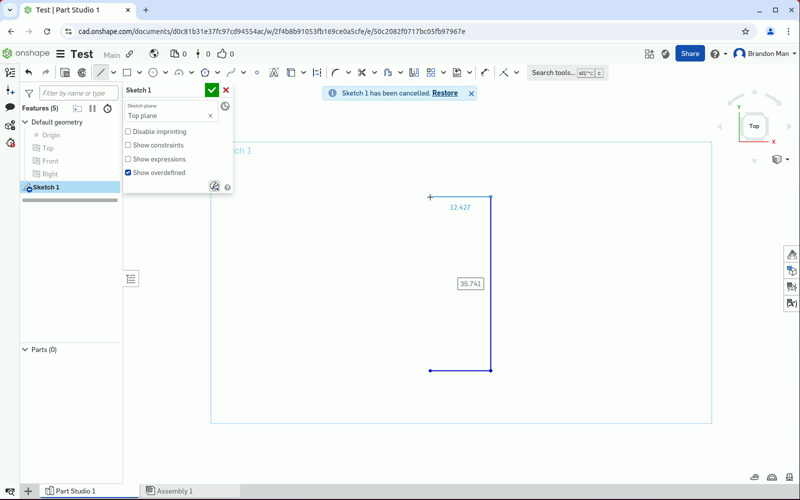
click(430, 196)
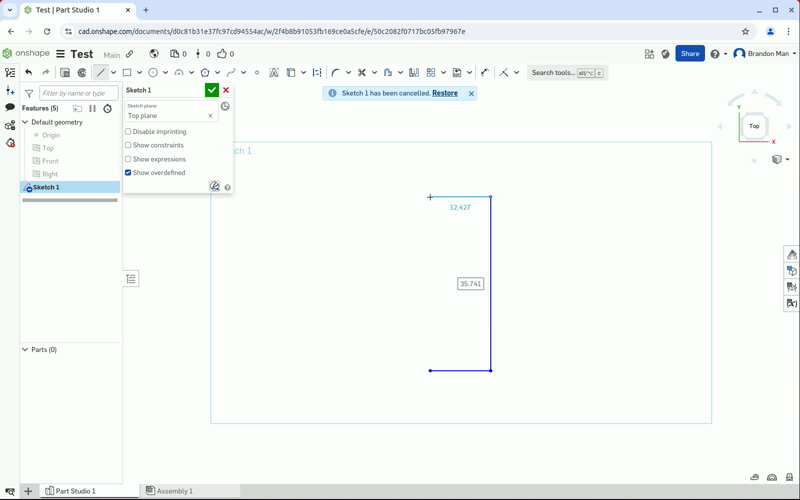
key_up(shift)
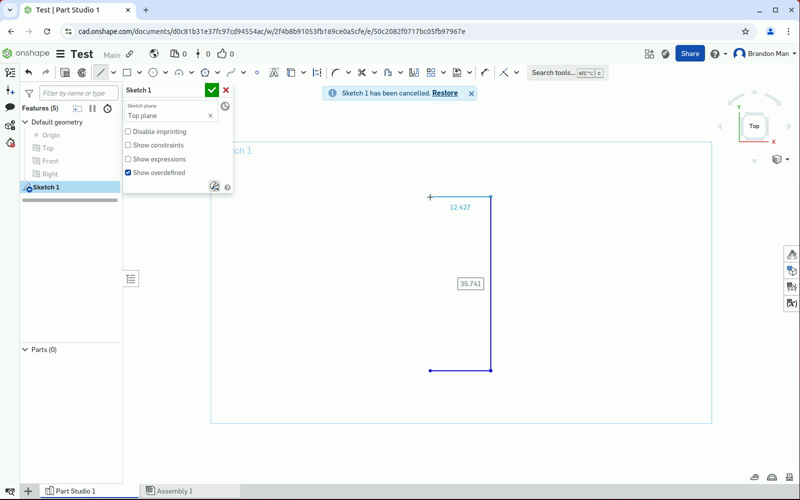
key_down(shift)
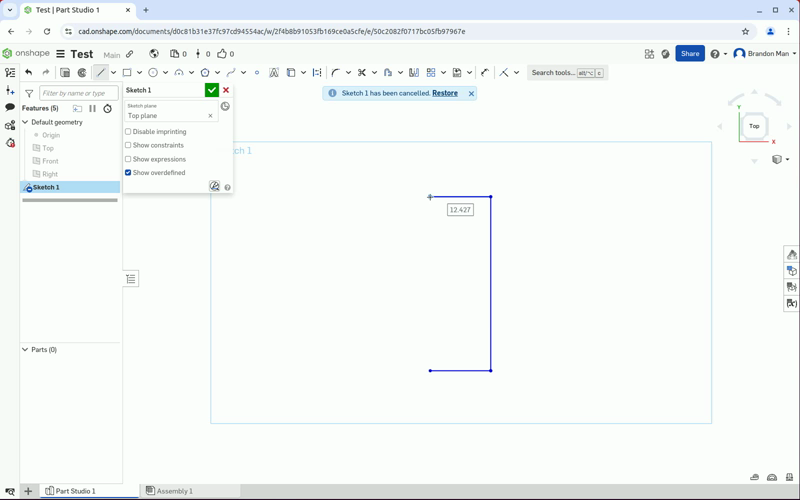
mouse_move(430, 341)
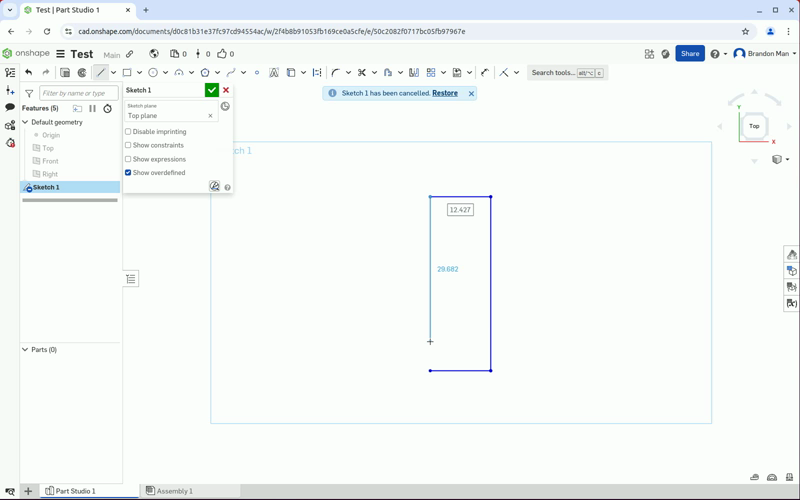
click(430, 341)
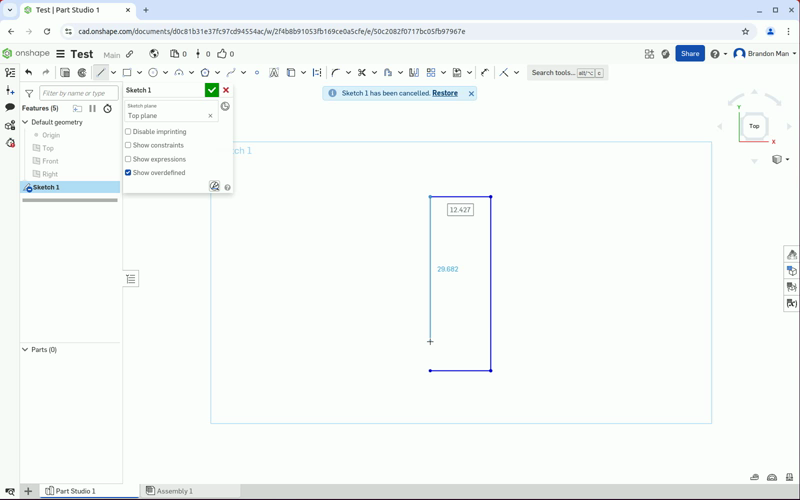
key_up(shift)
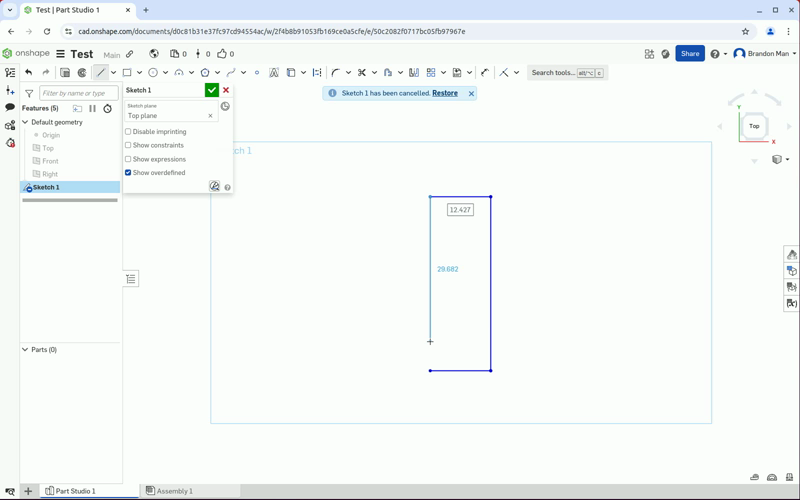
key_down(shift)
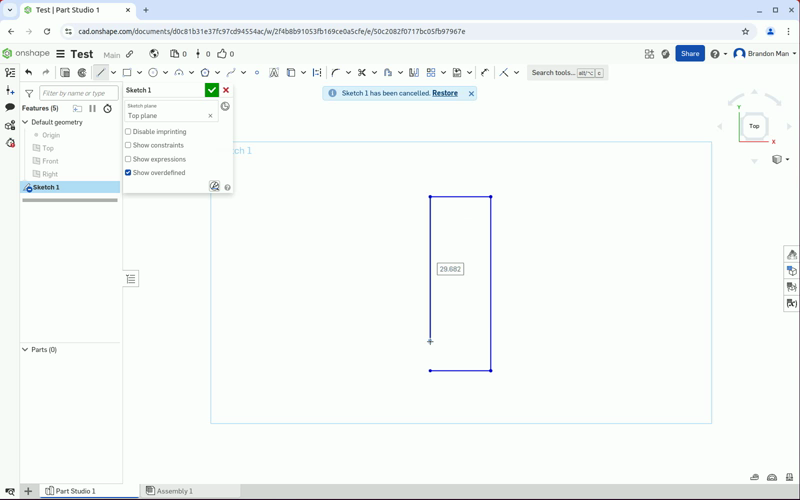
mouse_move(460, 341)
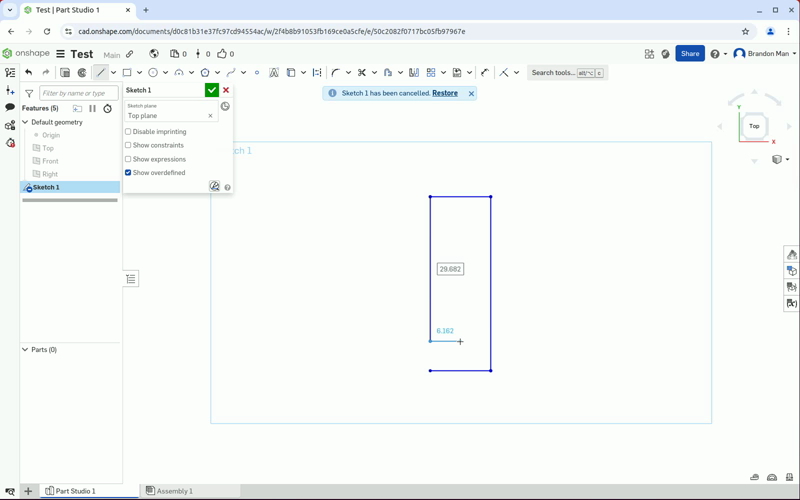
mouse_move(459, 341)
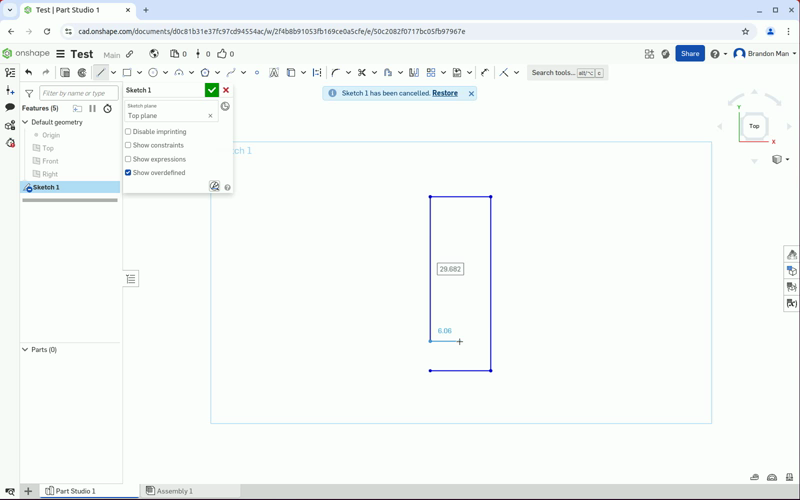
click(459, 341)
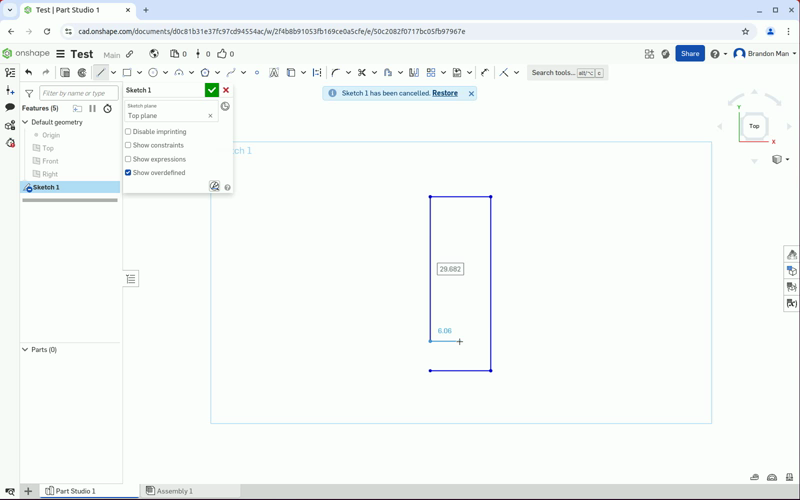
key_up(shift)
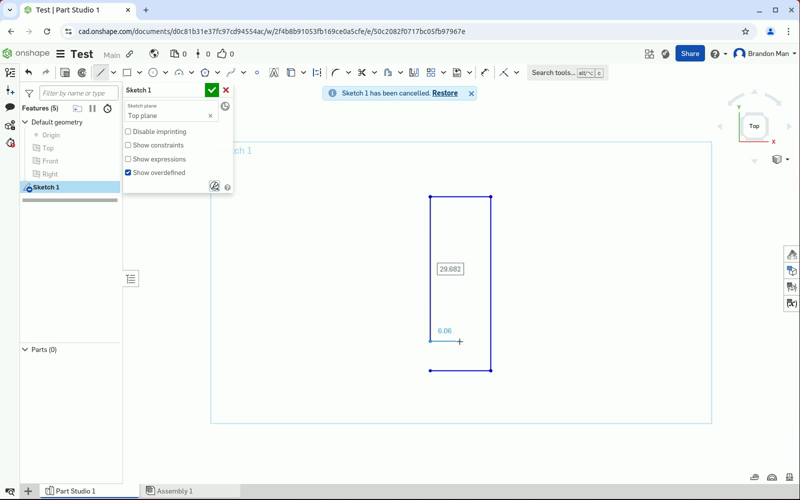
key_down(shift)
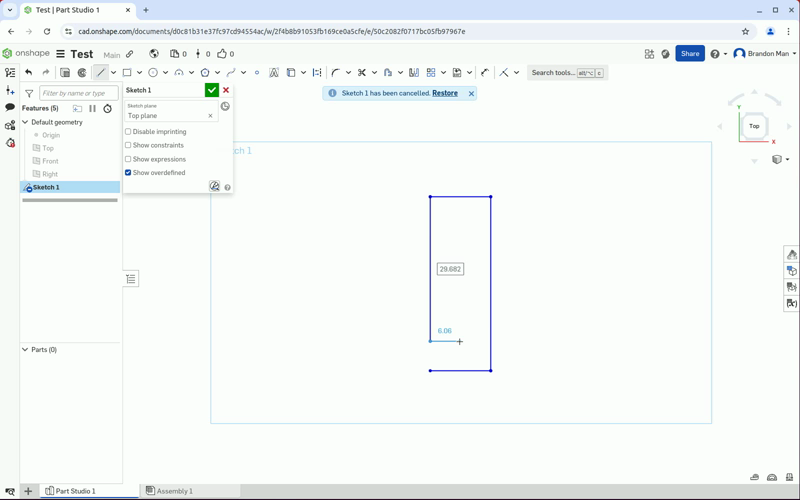
mouse_move(489, 341)
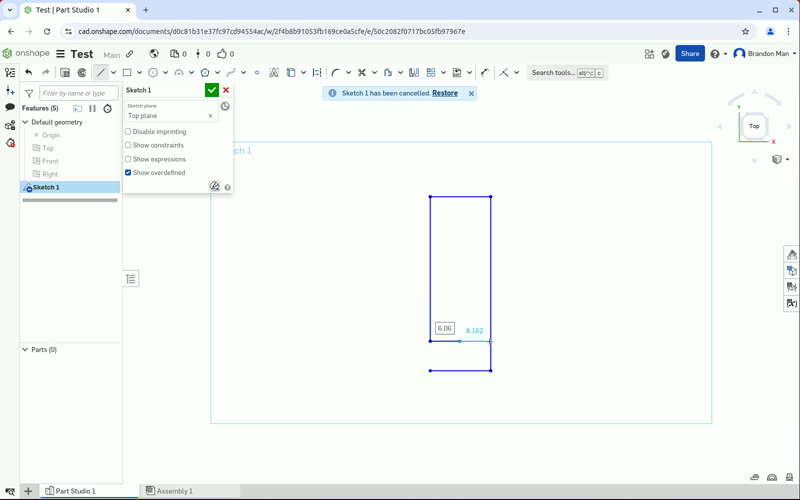
mouse_move(459, 356)
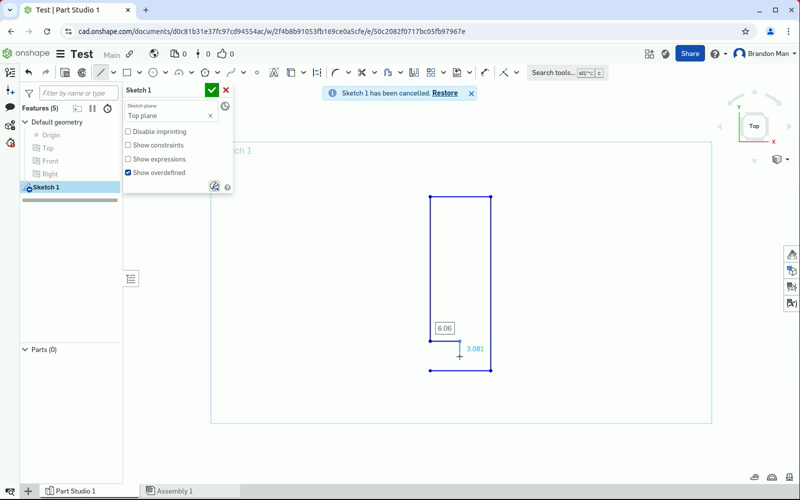
click(459, 356)
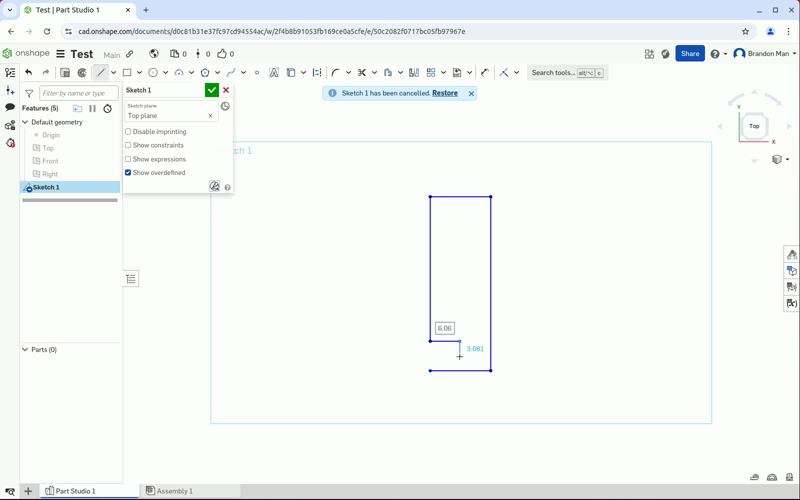
key_up(shift)
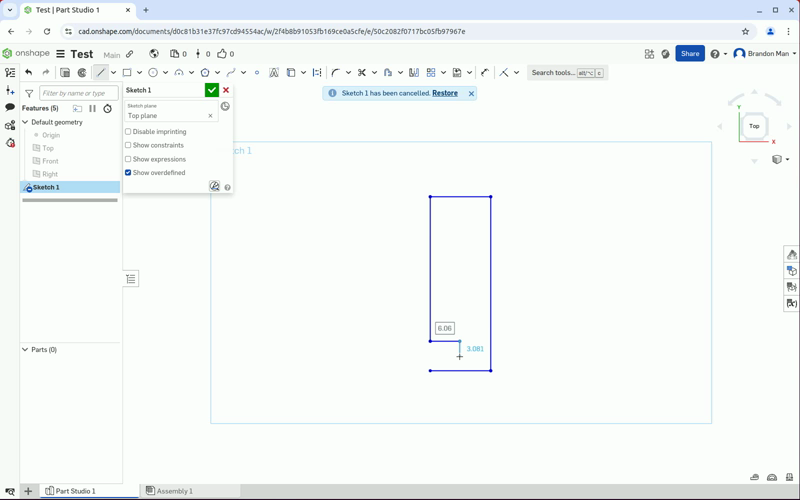
key_down(shift)
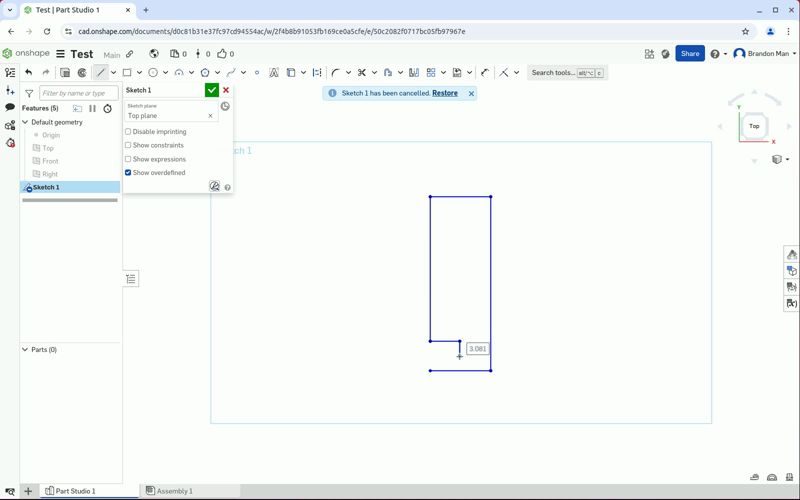
mouse_move(489, 356)
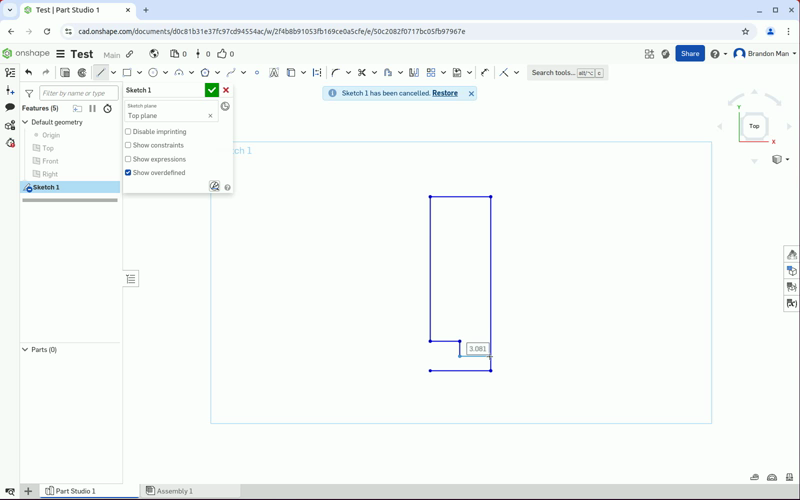
mouse_move(430, 356)
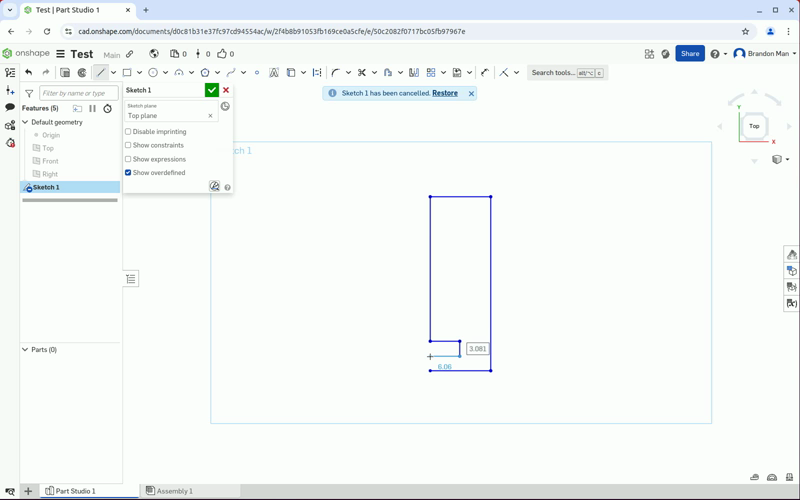
click(430, 356)
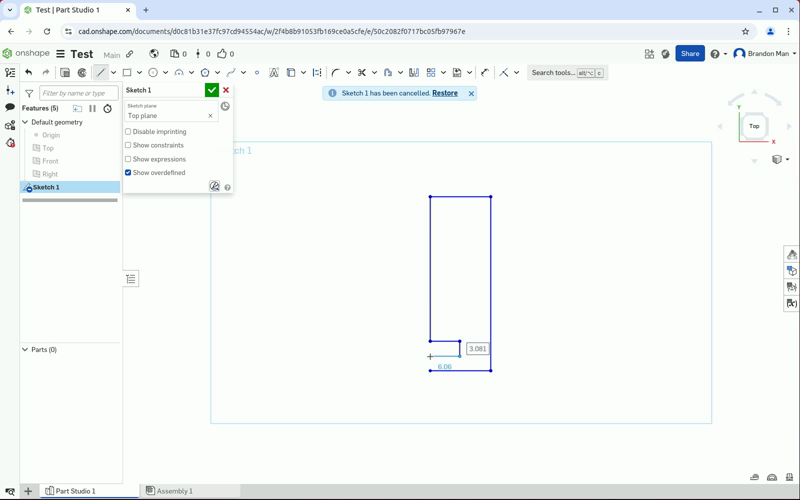
key_up(shift)
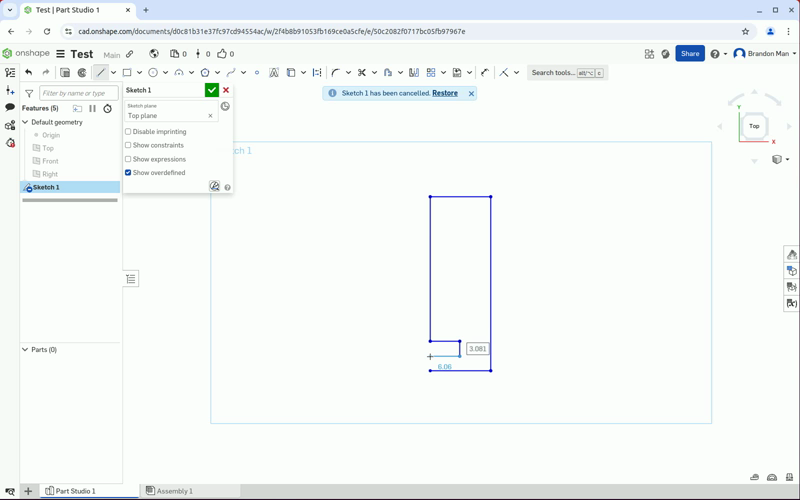
mouse_move(460, 356)
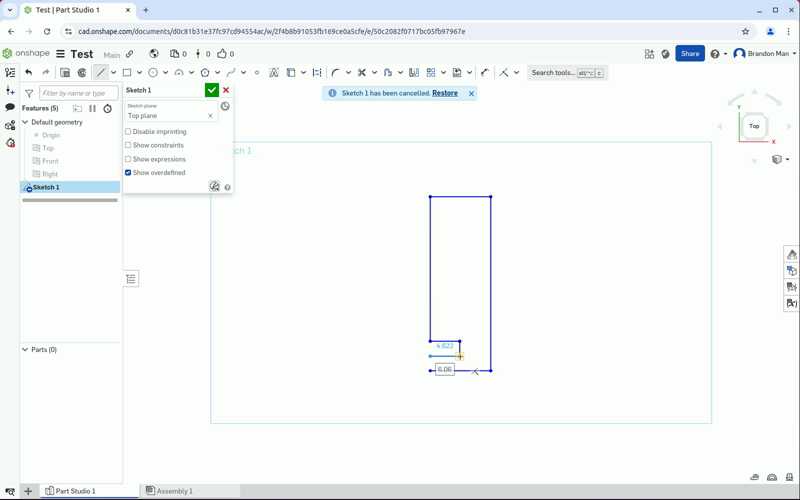
key_down(shift)
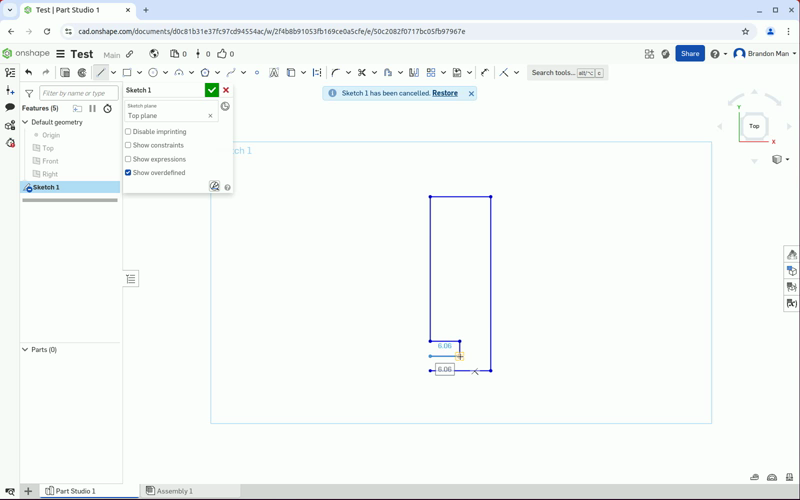
mouse_move(430, 370)
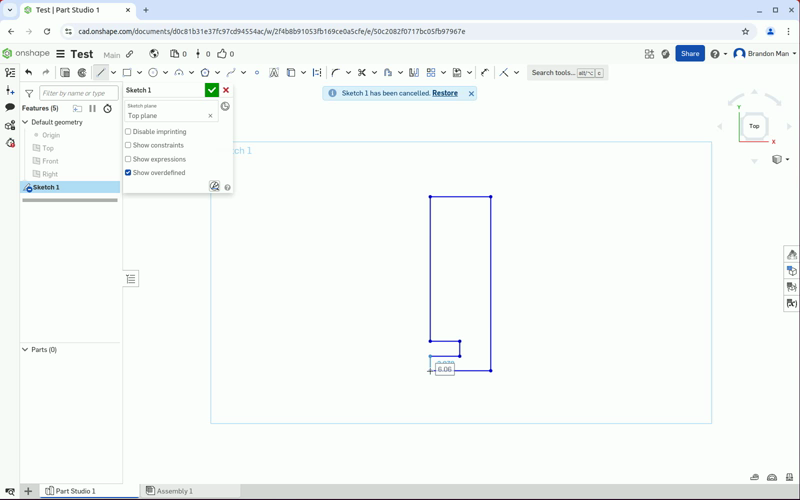
key_up(shift)
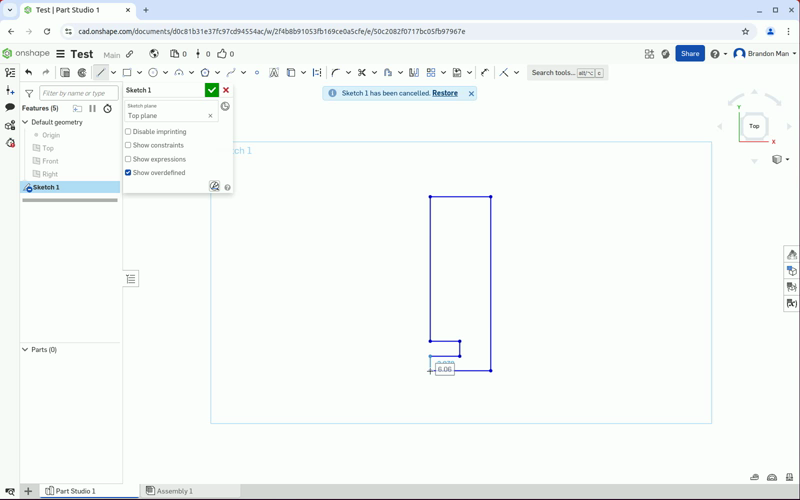
click(430, 370)
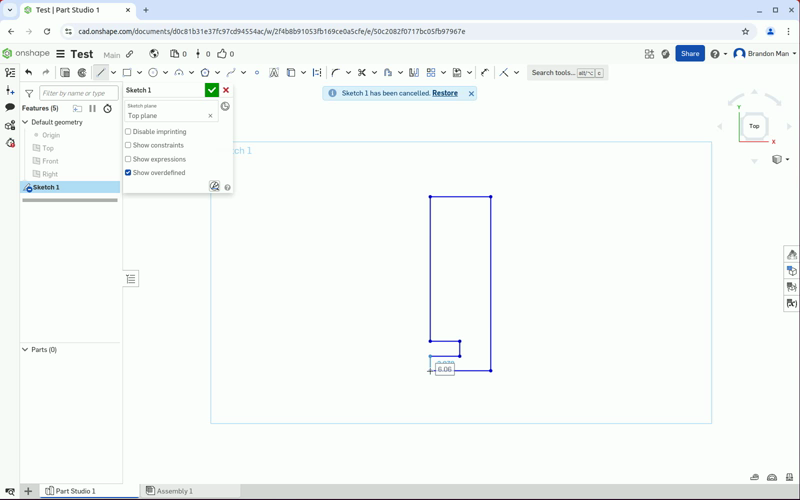
key(esc)
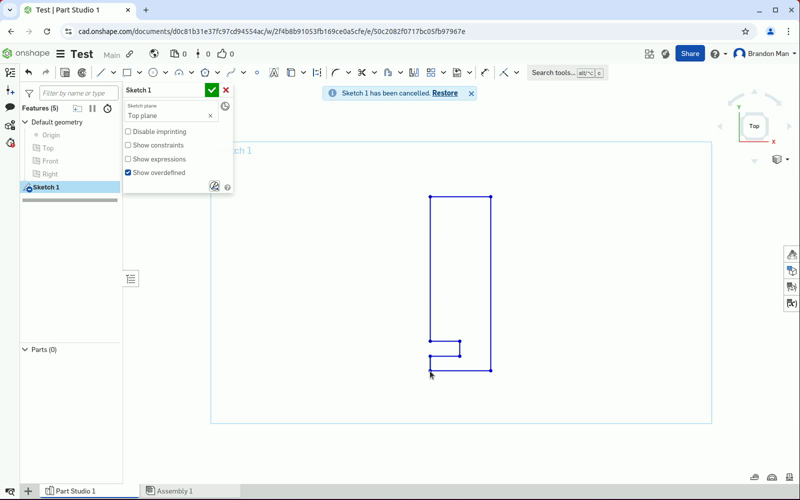
mouse_move(476, 297)
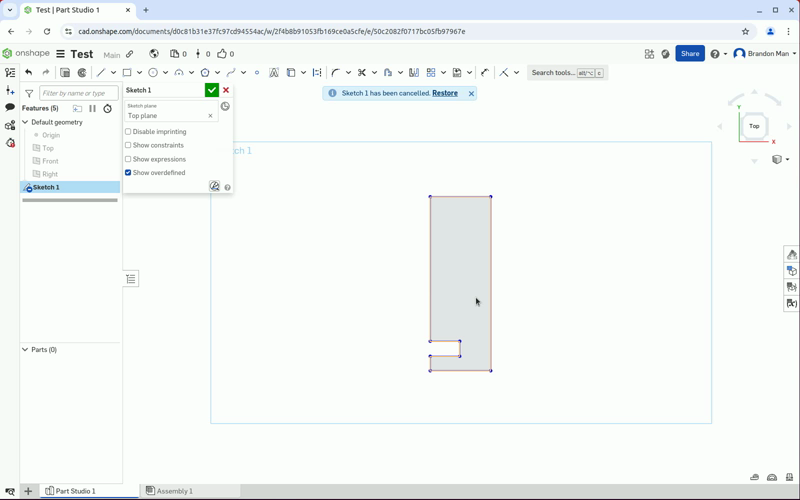
click(476, 297)
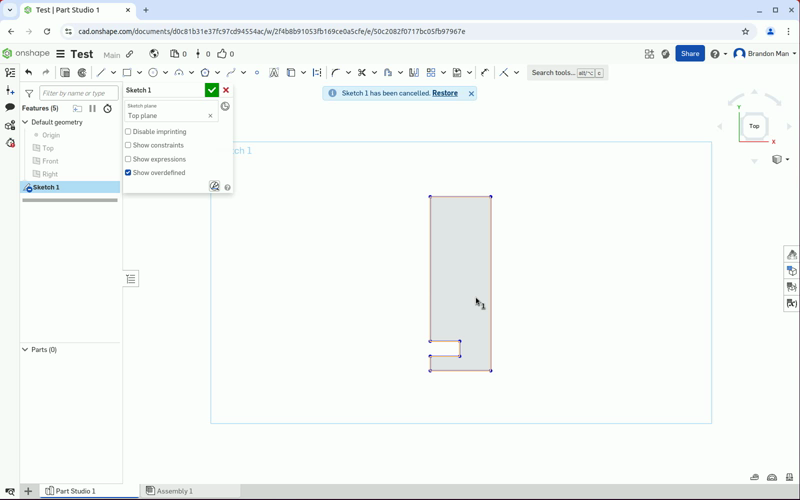
mouse_move(73, 352)
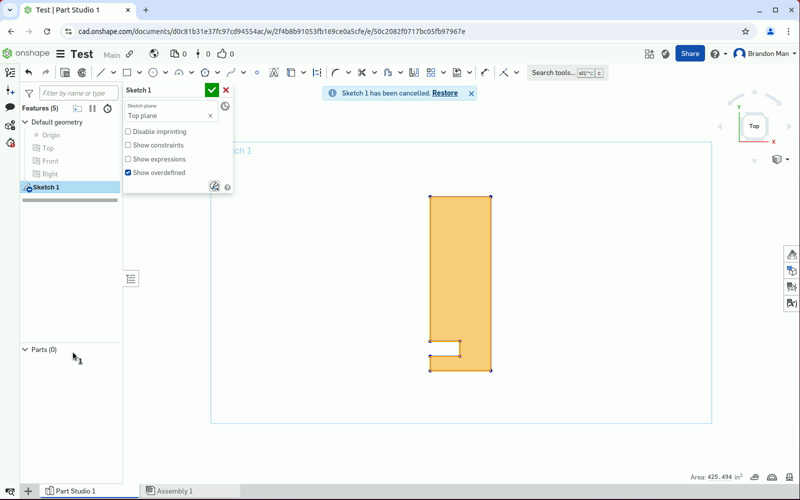
key(shift+y)
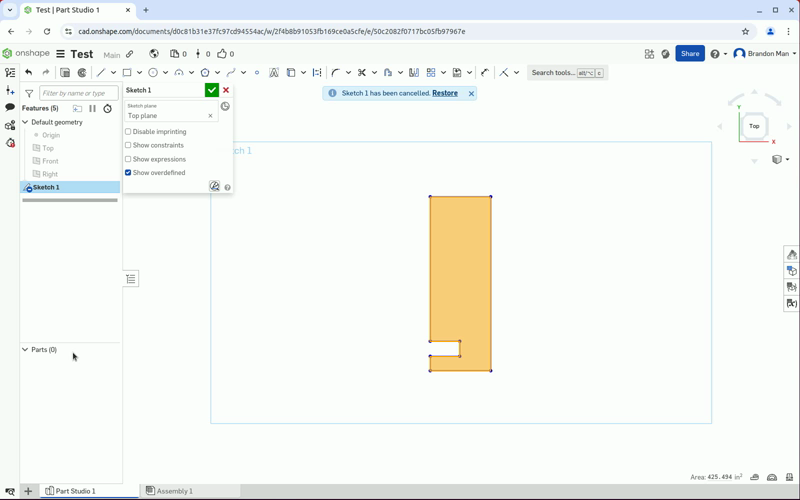
key(shift+e)
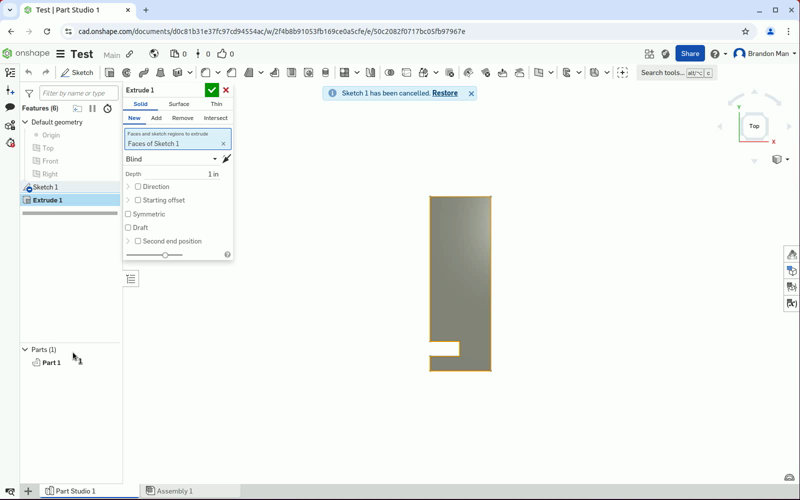
mouse_move(143, 106)
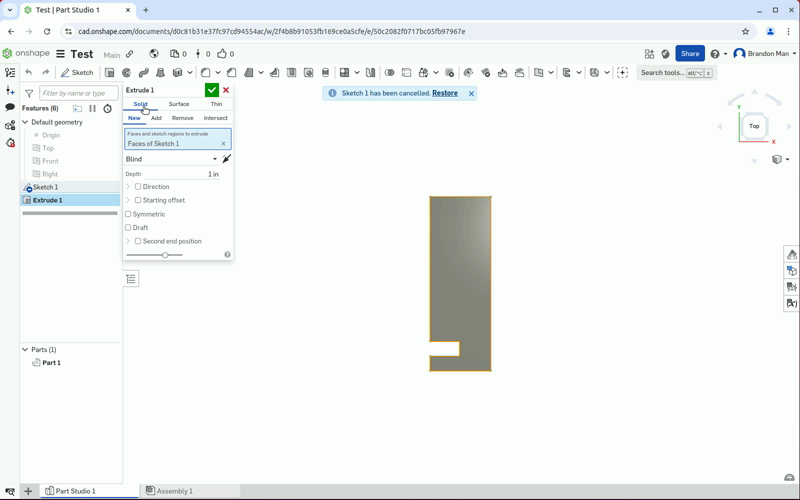
click(143, 106)
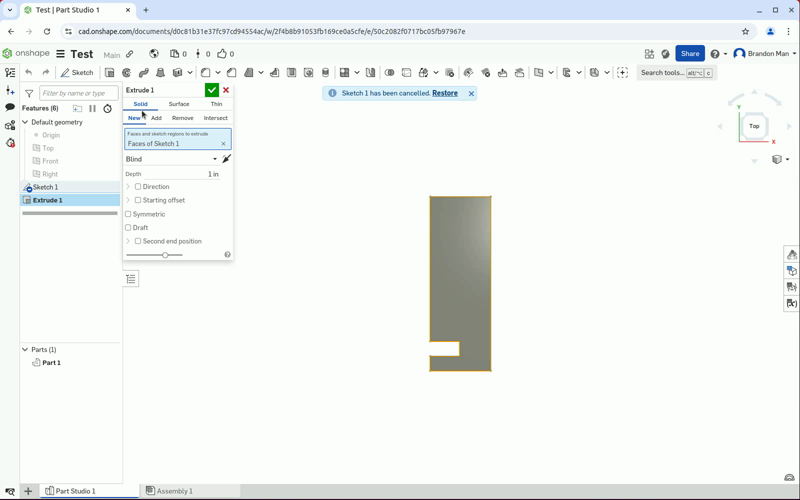
mouse_move(137, 120)
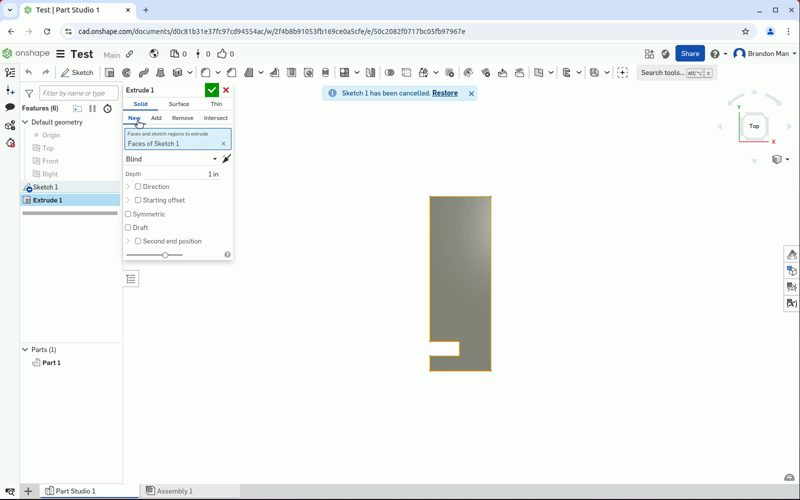
click(137, 120)
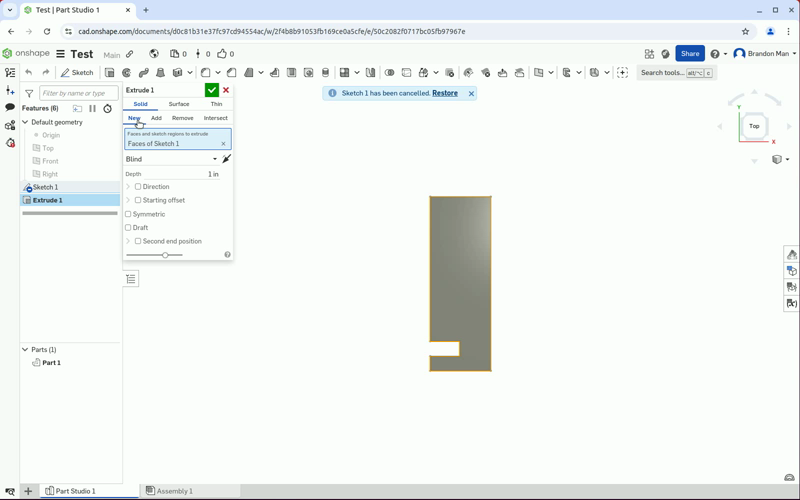
key(tab, 4)
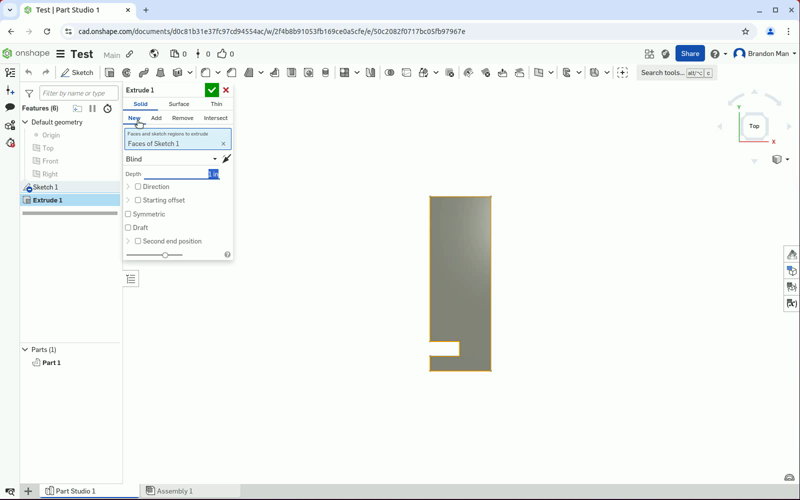
text(3.129)
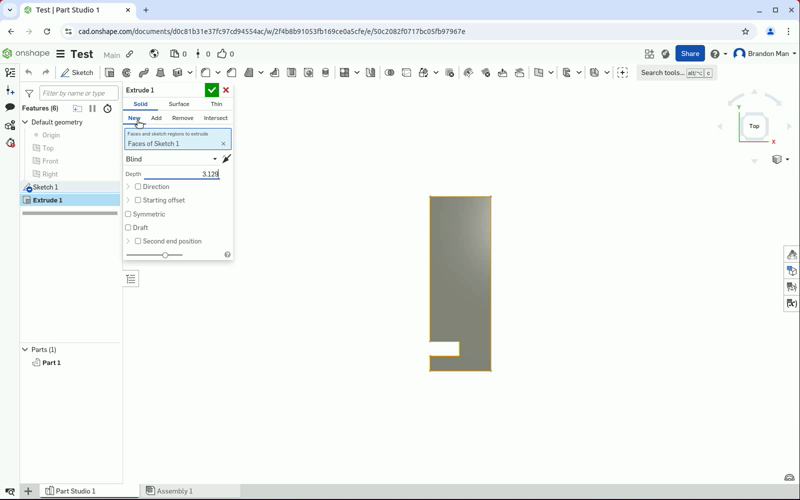
key(enter)
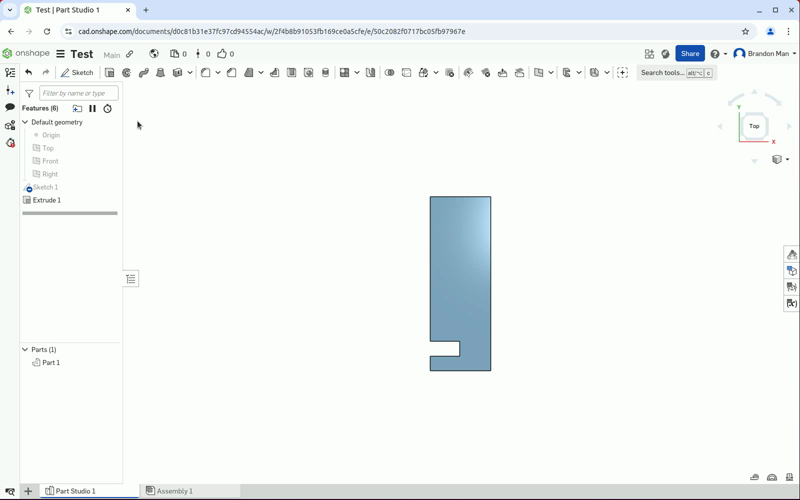
key(shift+h)
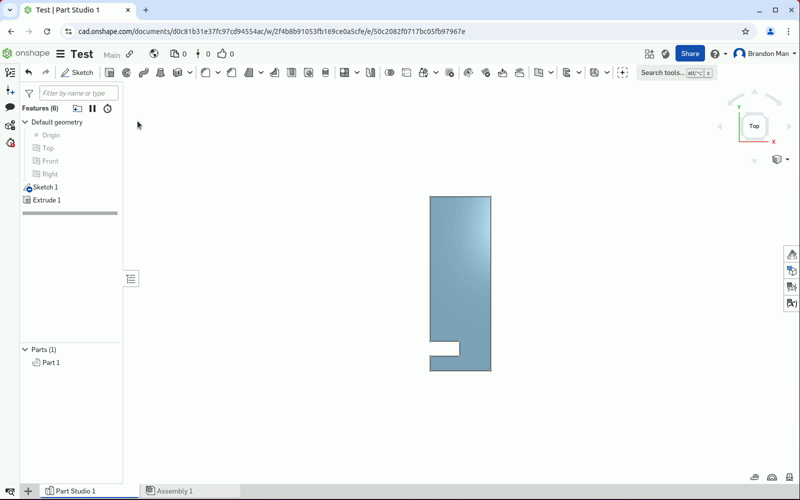
key(shift+h)
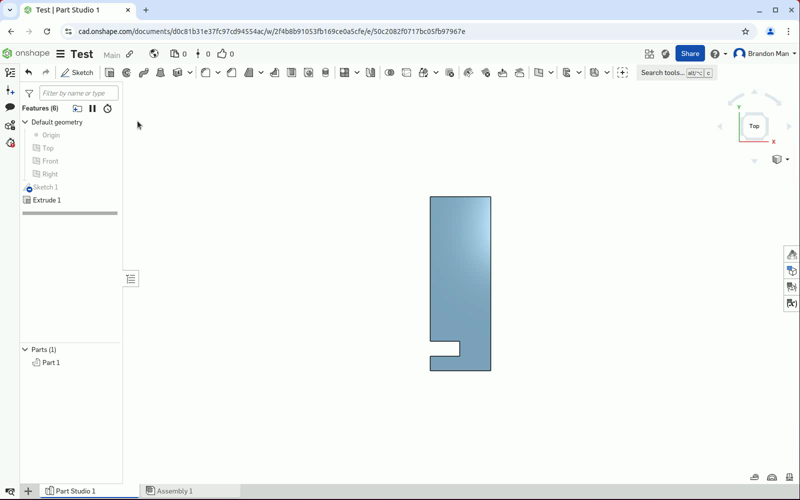
mouse_move(73, 189)
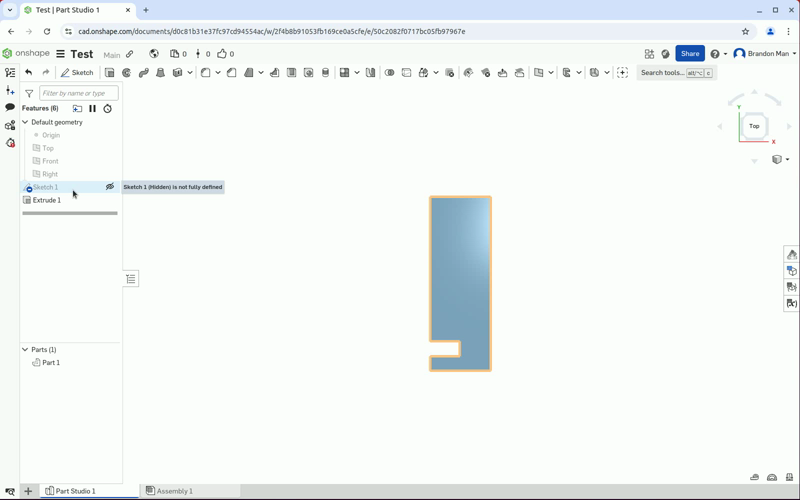
click(73, 189)
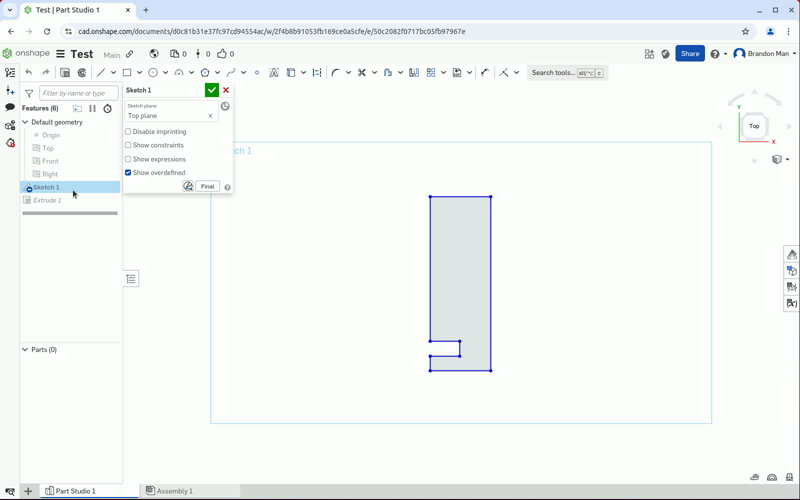
mouse_move(229, 92)
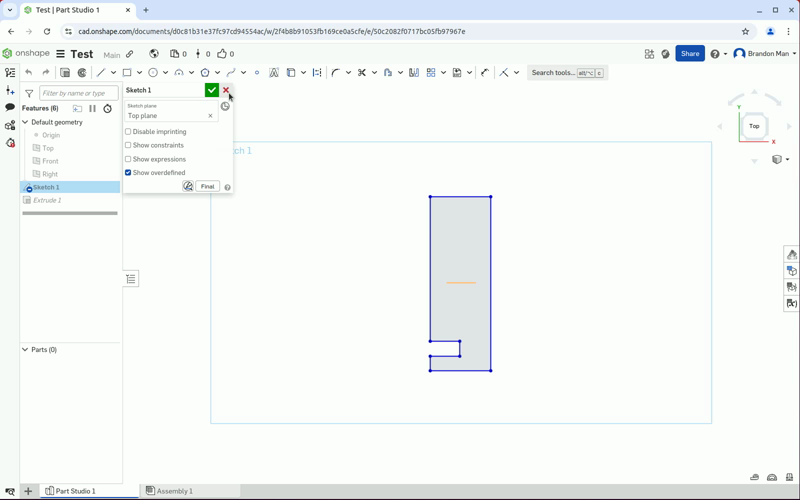
click(229, 92)
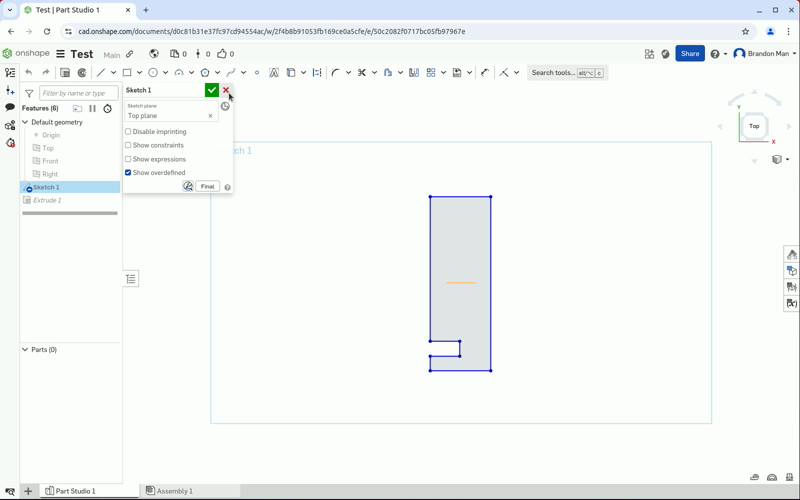
key(shift+s)
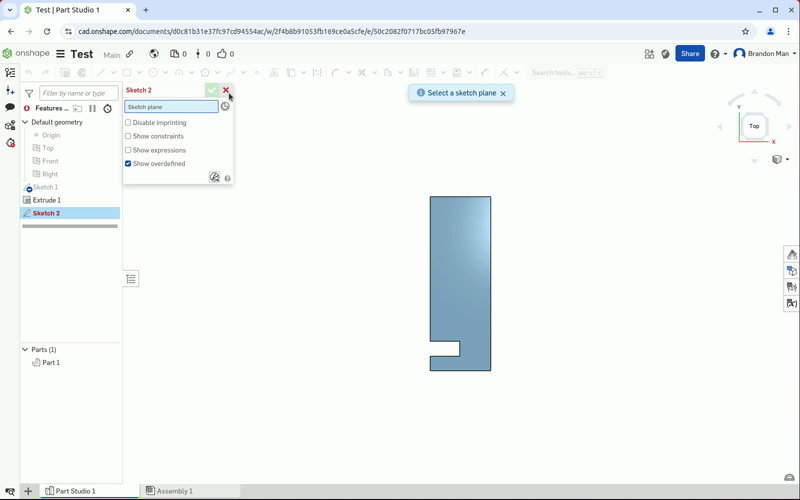
mouse_move(73, 150)
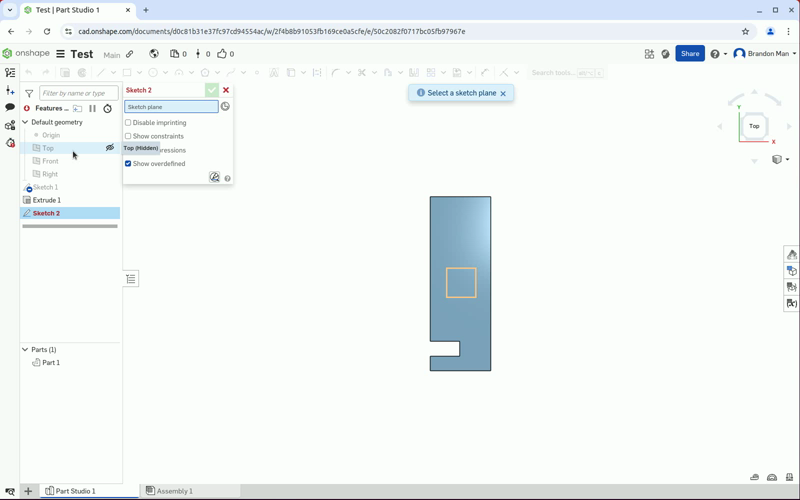
click(73, 150)
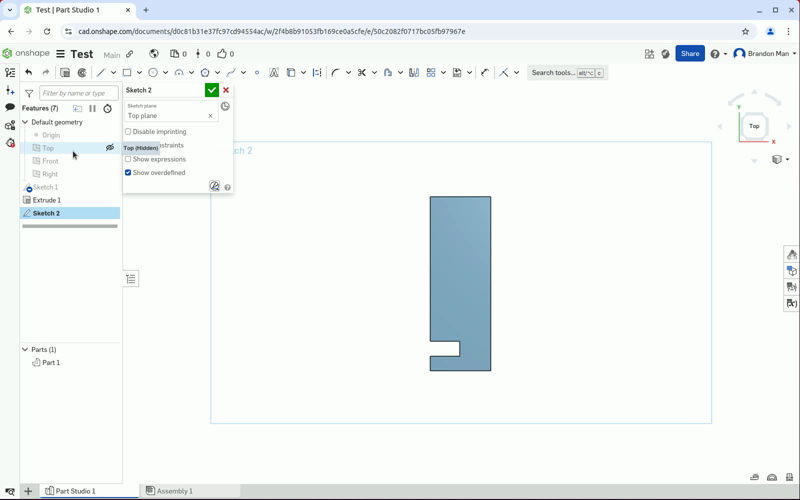
mouse_move(73, 352)
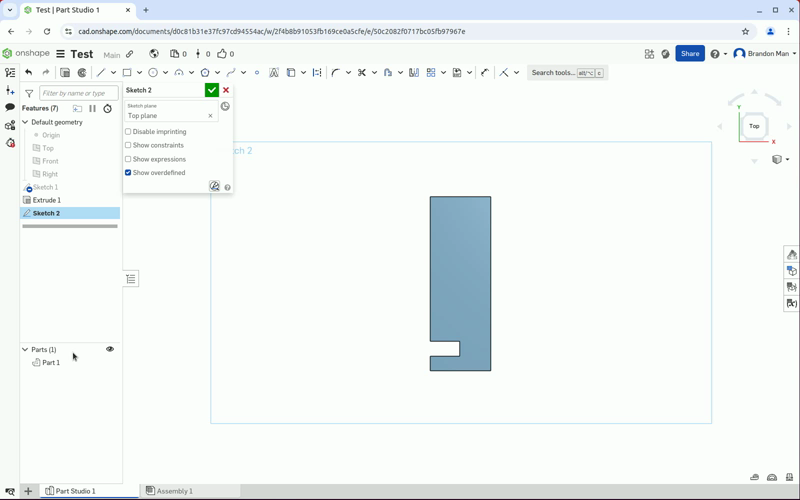
key(y)
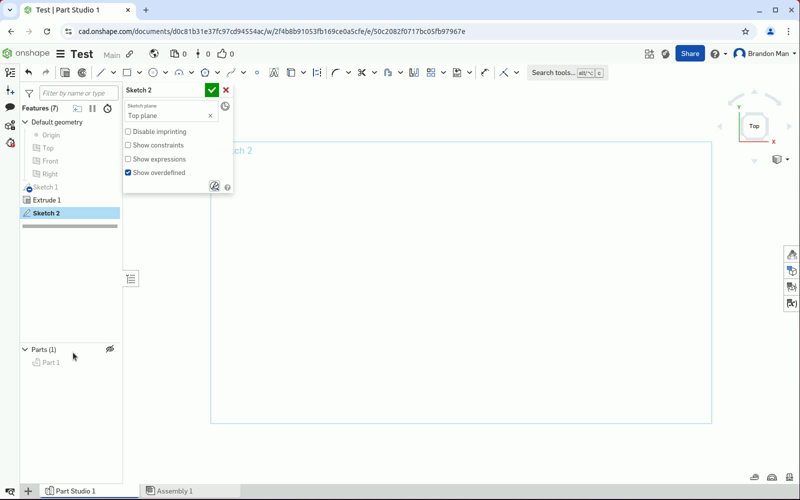
key(l)
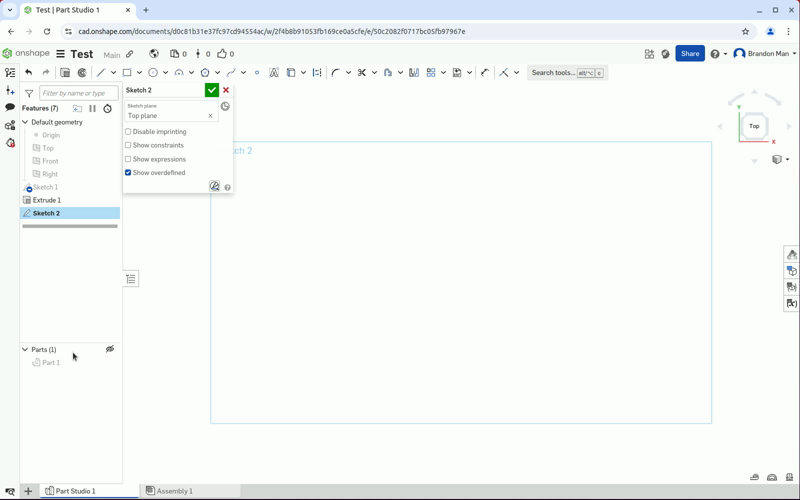
key_down(shift)
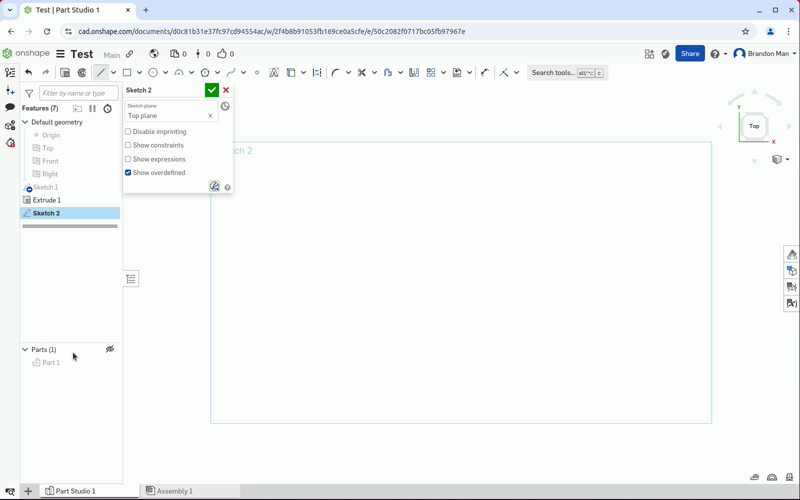
mouse_move(416, 195)
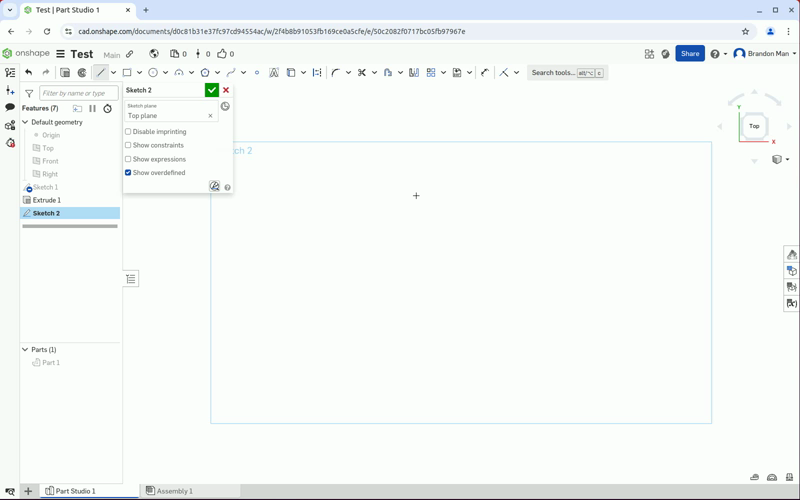
click(416, 195)
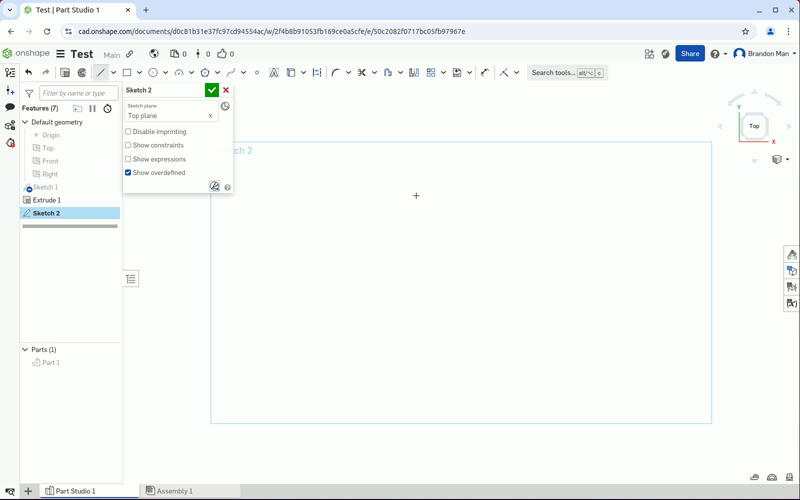
key_up(shift)
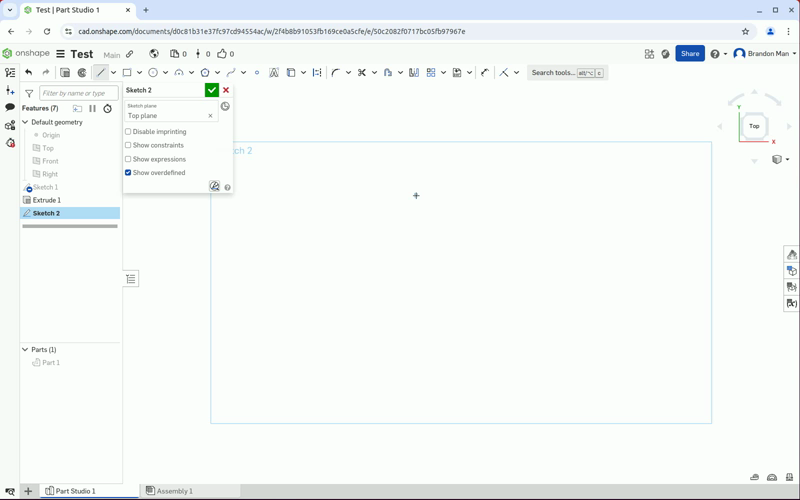
key_down(shift)
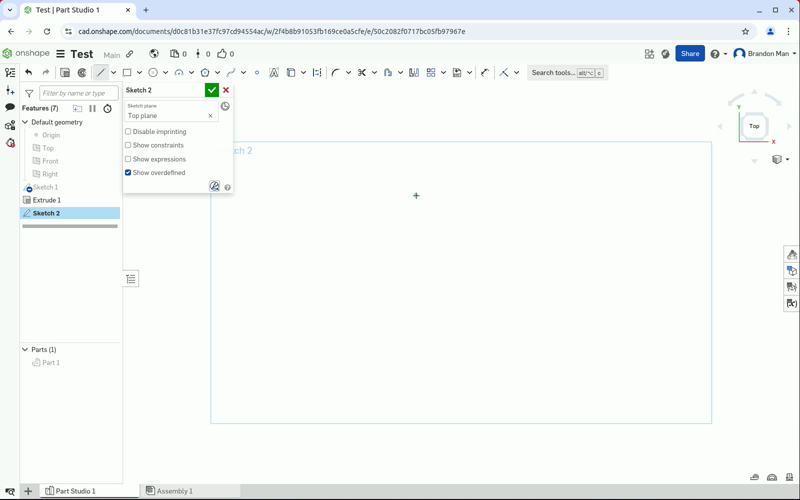
mouse_move(446, 195)
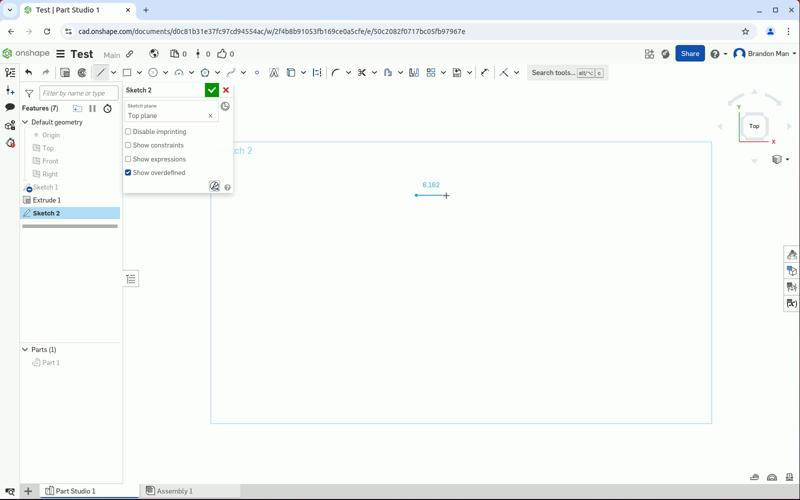
mouse_move(431, 195)
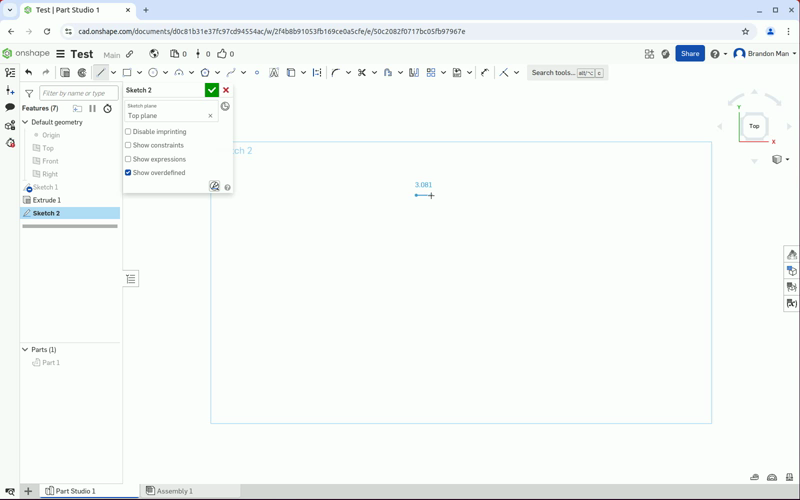
click(431, 195)
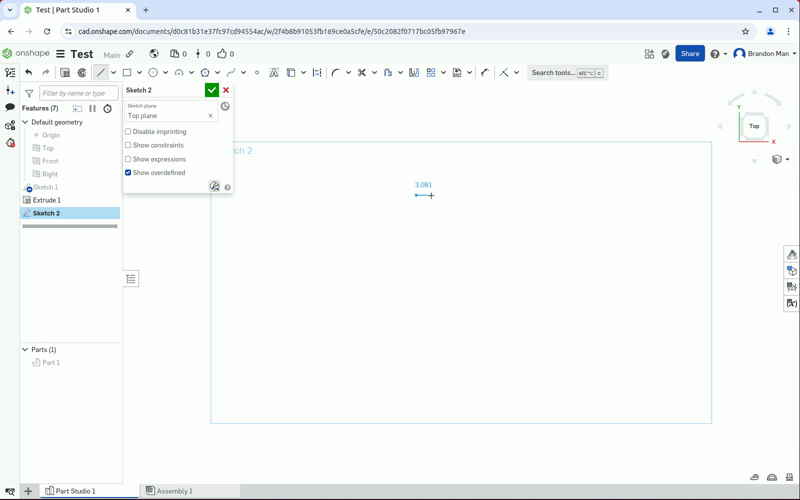
key_up(shift)
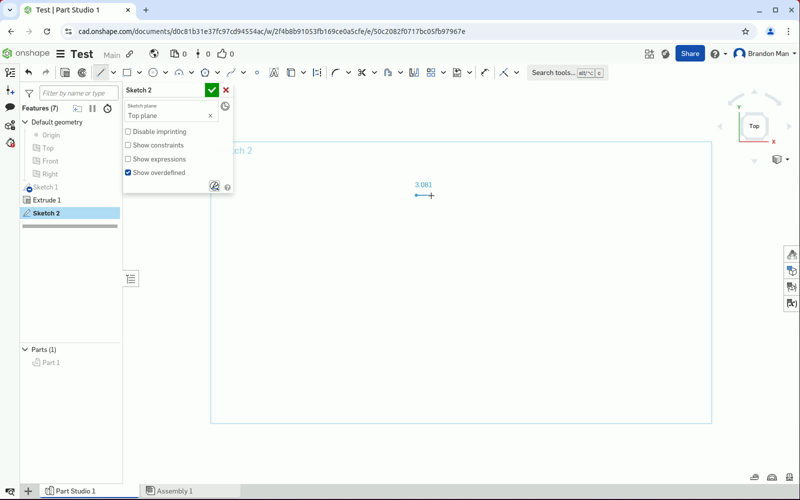
key_down(shift)
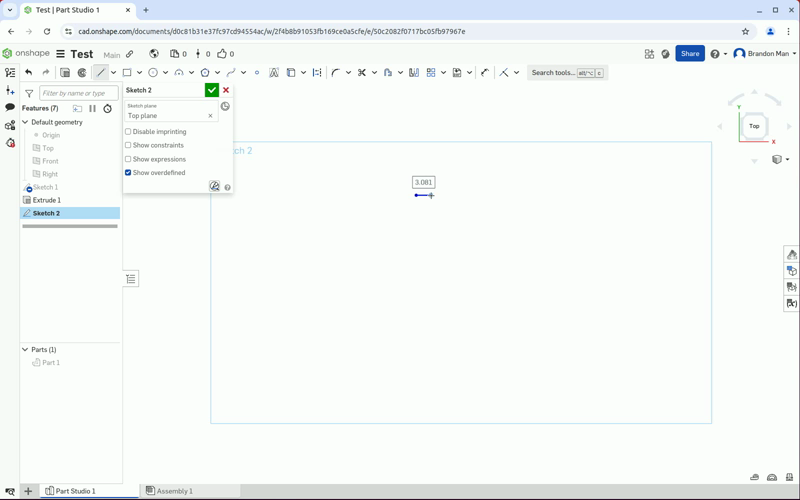
mouse_move(491, 195)
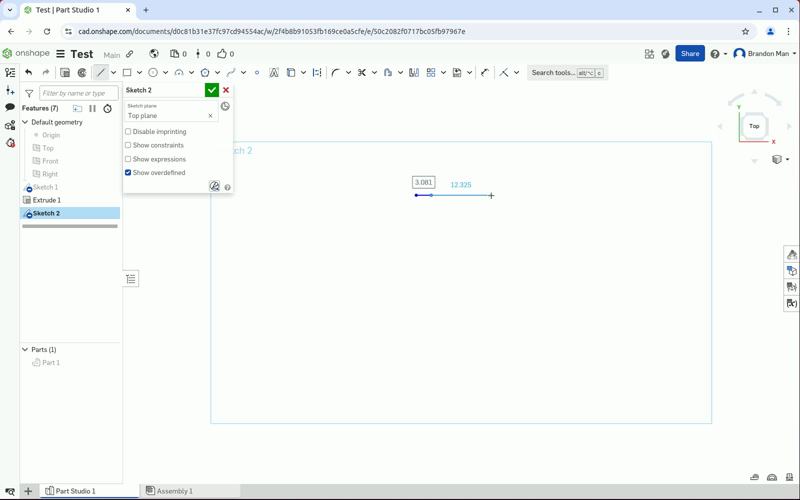
click(491, 195)
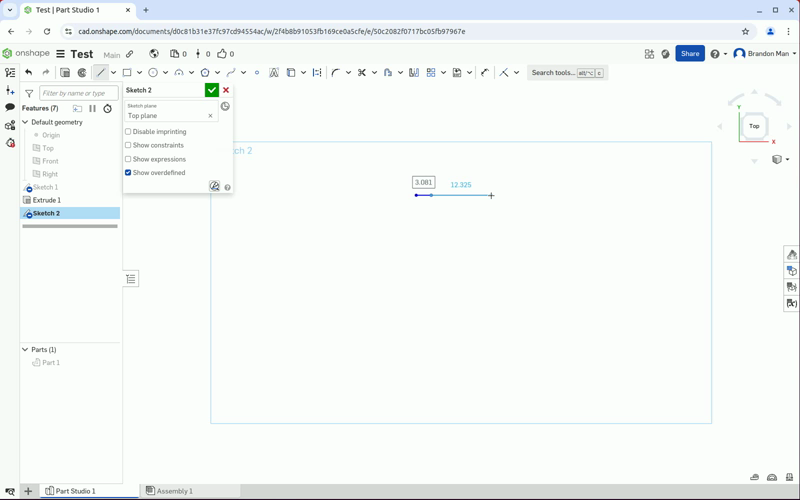
key_up(shift)
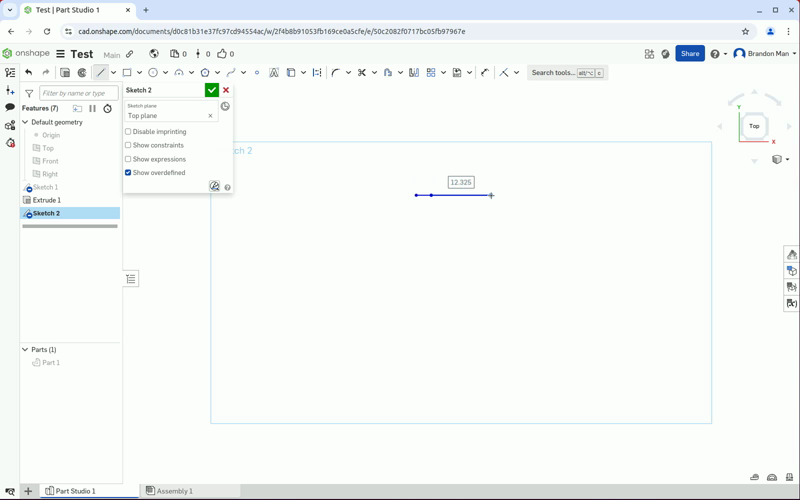
key_down(shift)
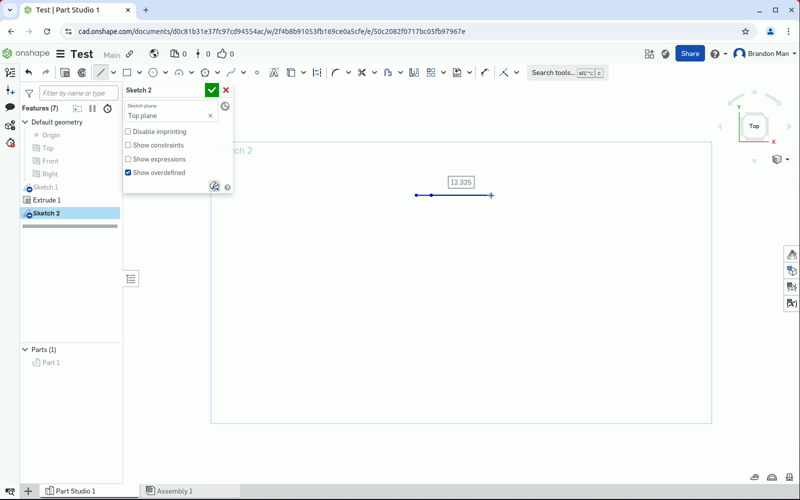
mouse_move(521, 195)
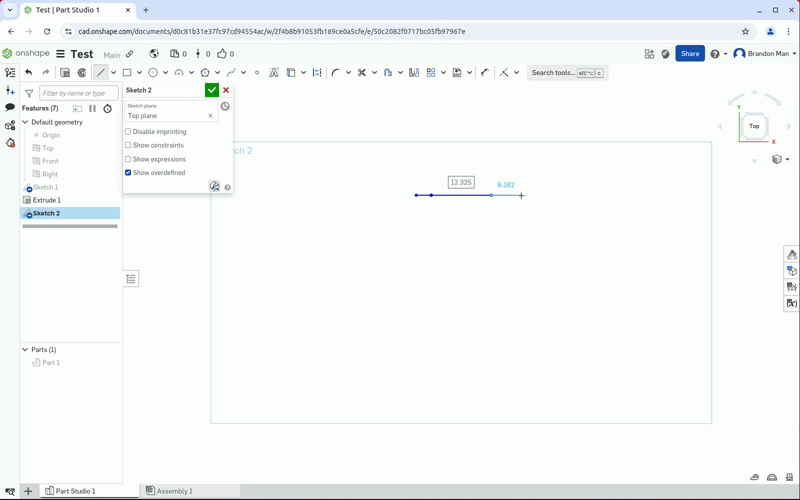
mouse_move(506, 195)
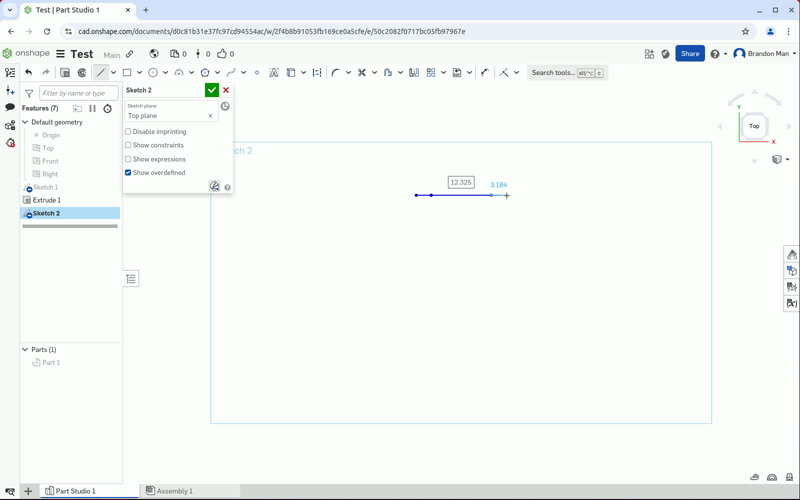
click(506, 195)
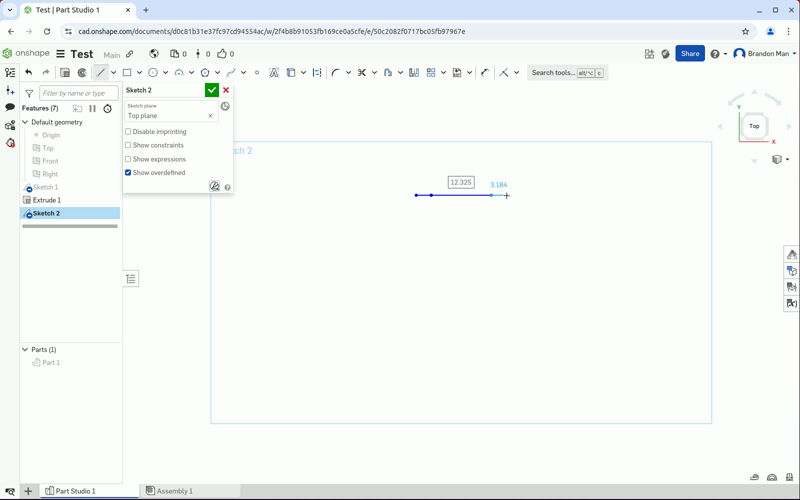
key_up(shift)
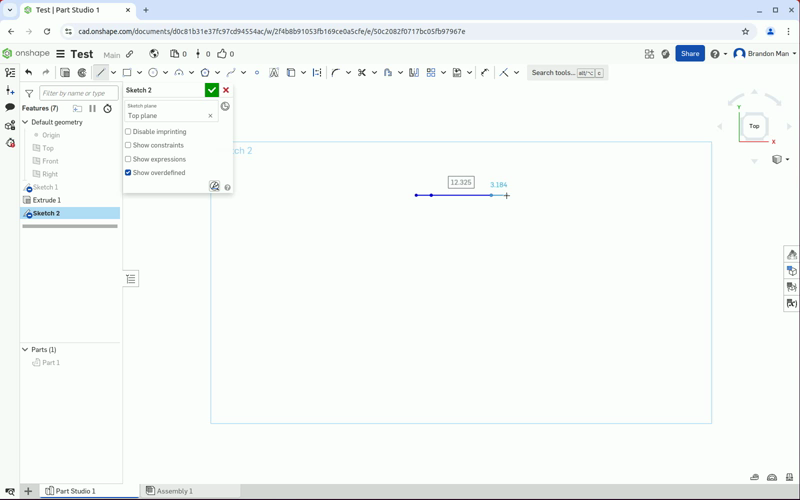
key(esc)
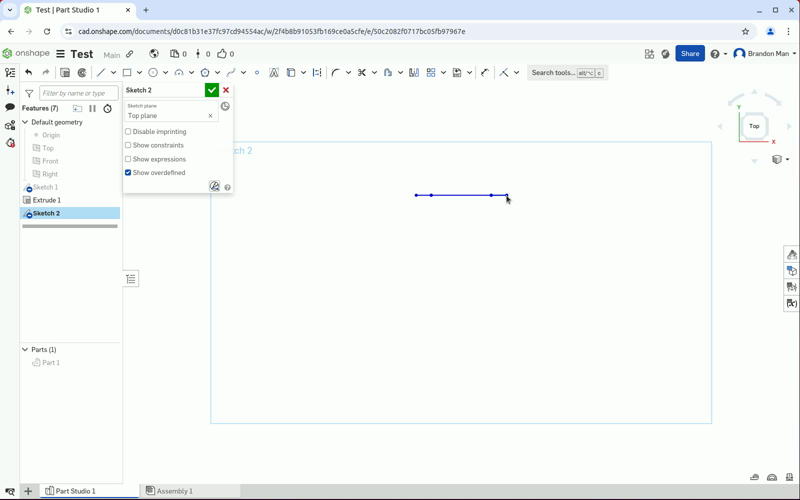
key(a)
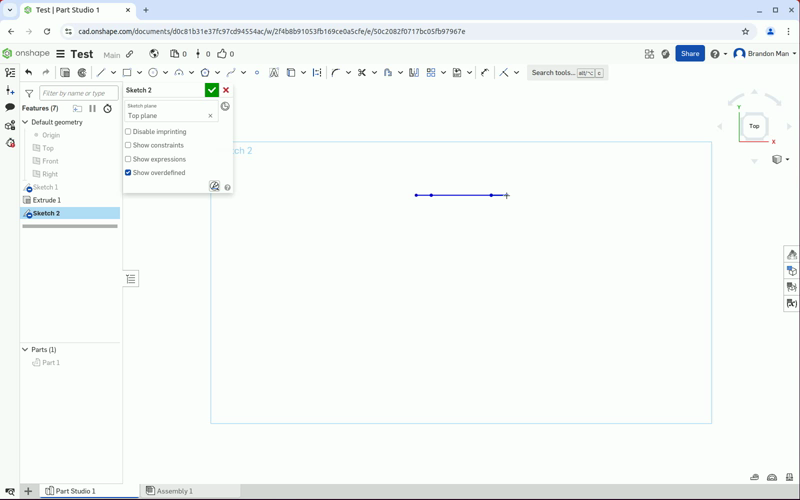
mouse_move(506, 195)
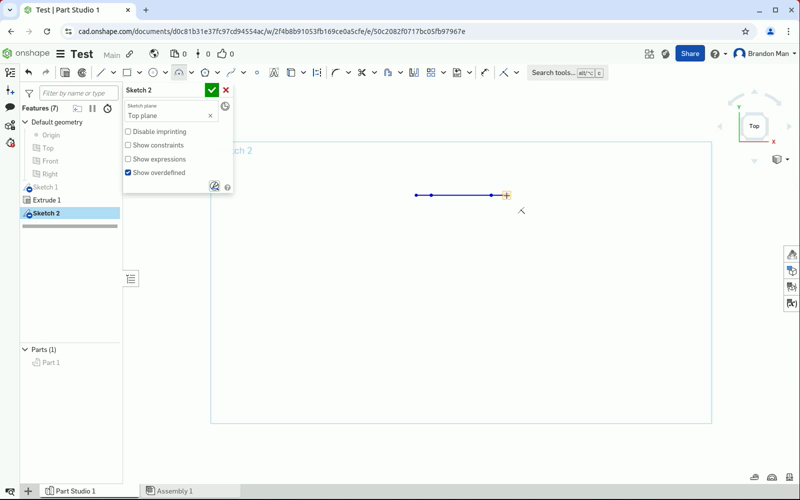
click(506, 195)
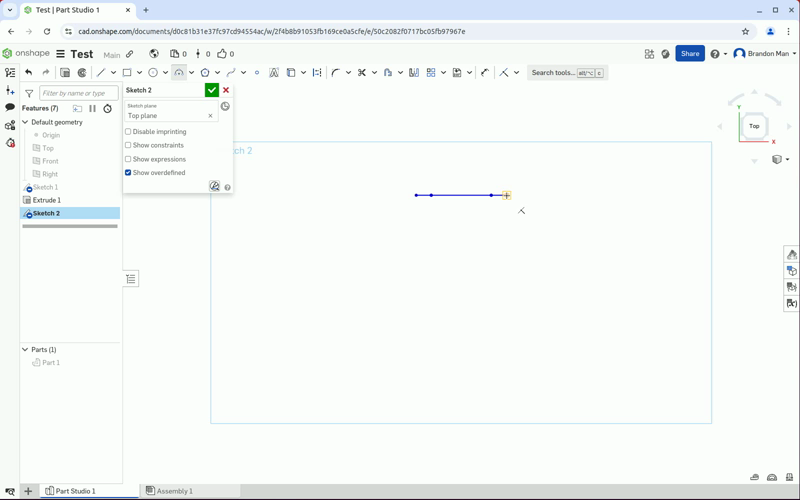
key_down(shift)
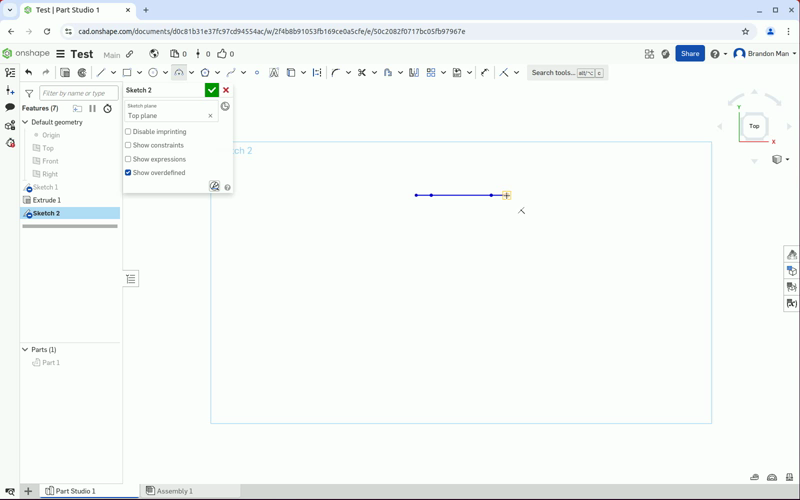
mouse_move(481, 170)
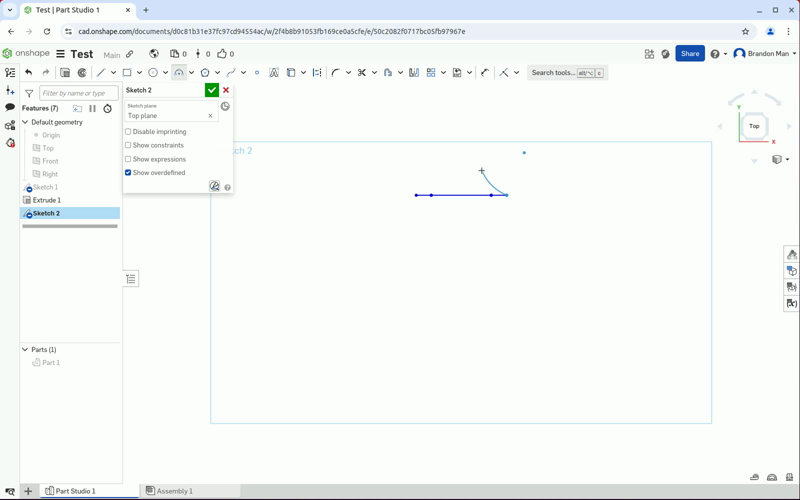
click(481, 170)
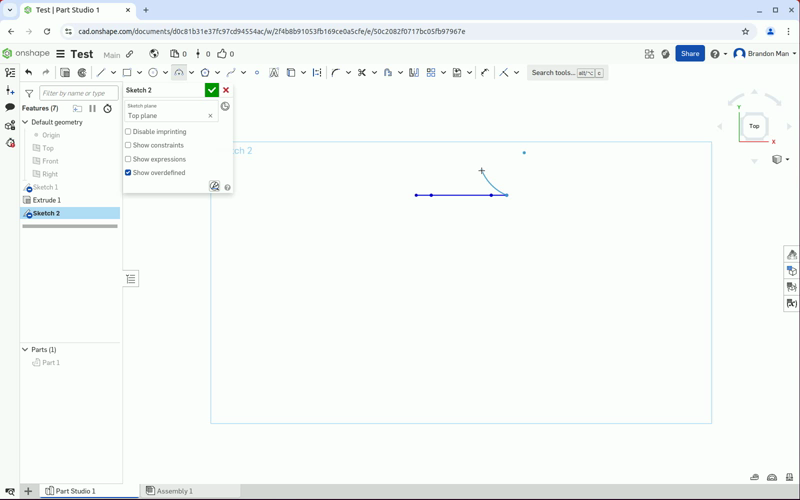
mouse_move(499, 177)
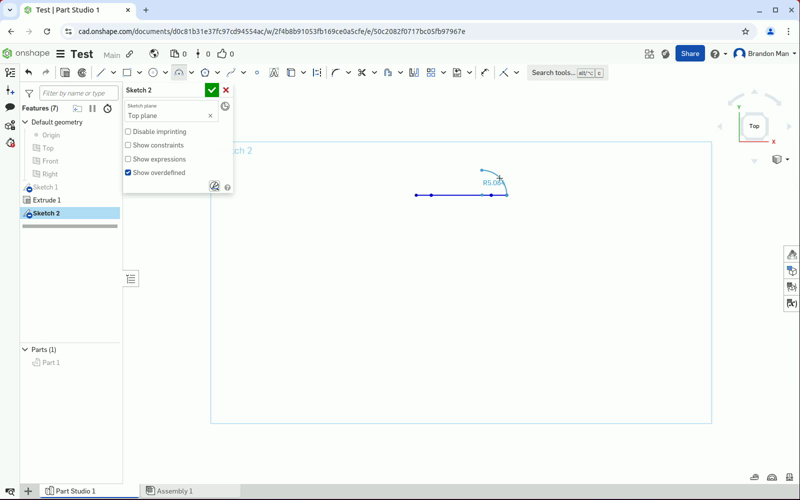
click(499, 177)
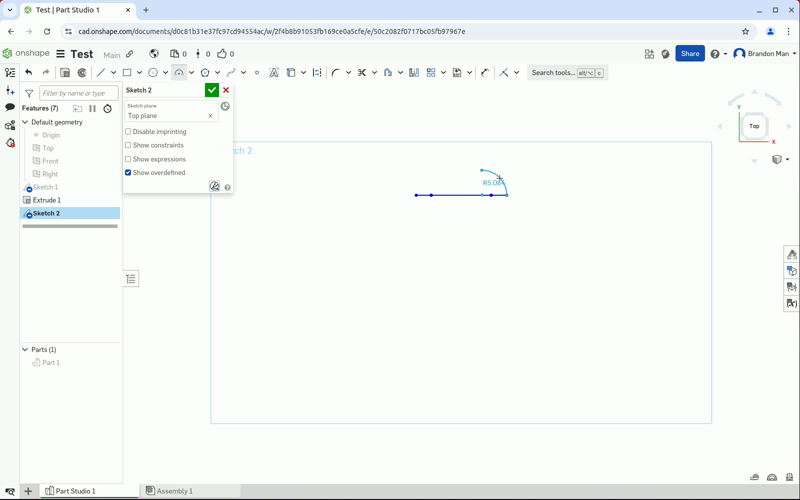
key_up(shift)
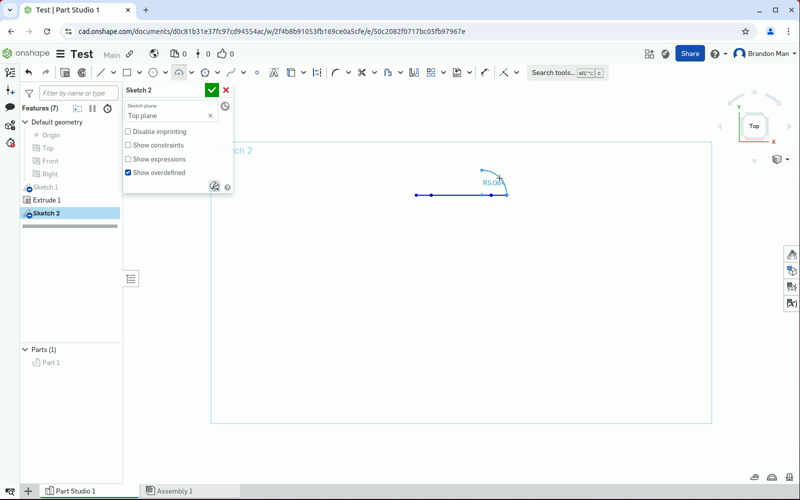
key(esc)
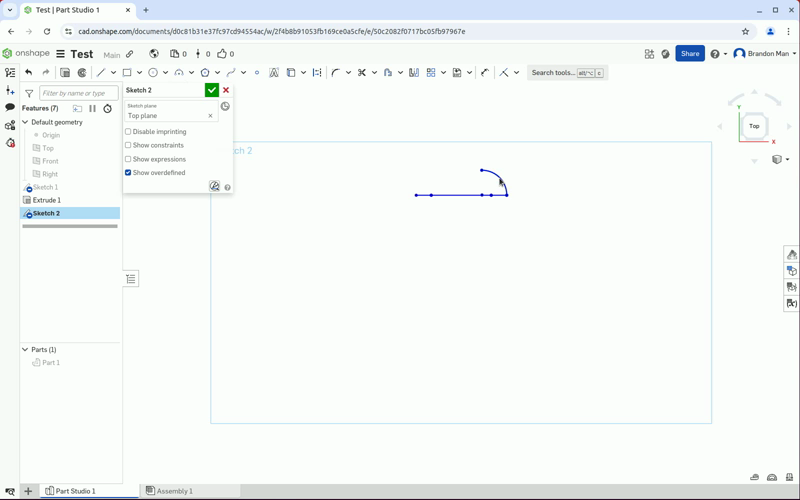
key(l)
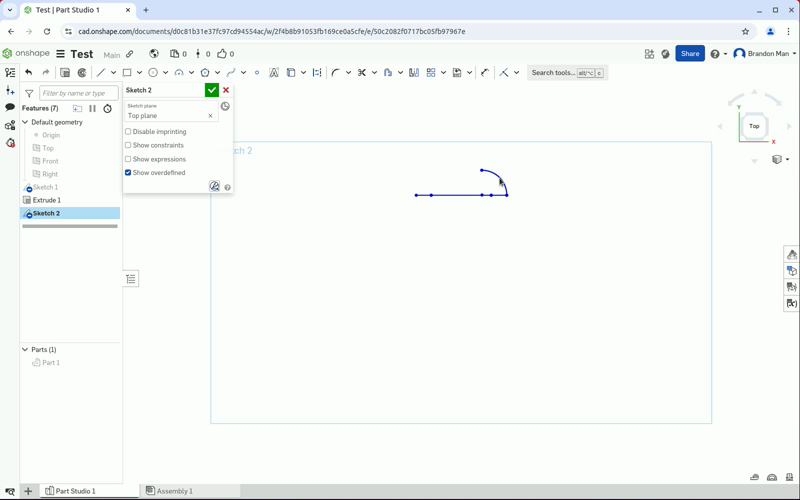
mouse_move(481, 170)
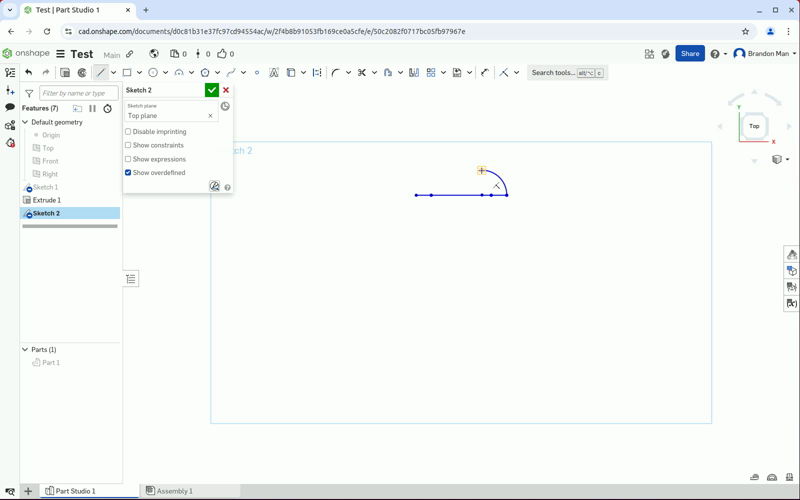
click(481, 170)
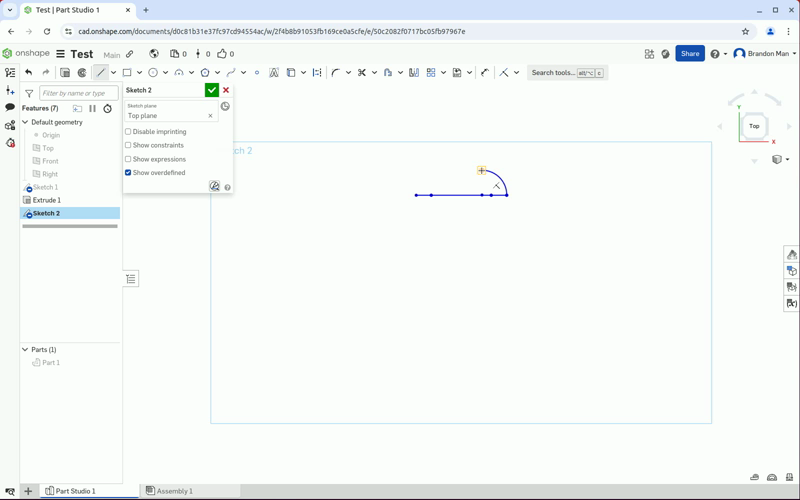
key_down(shift)
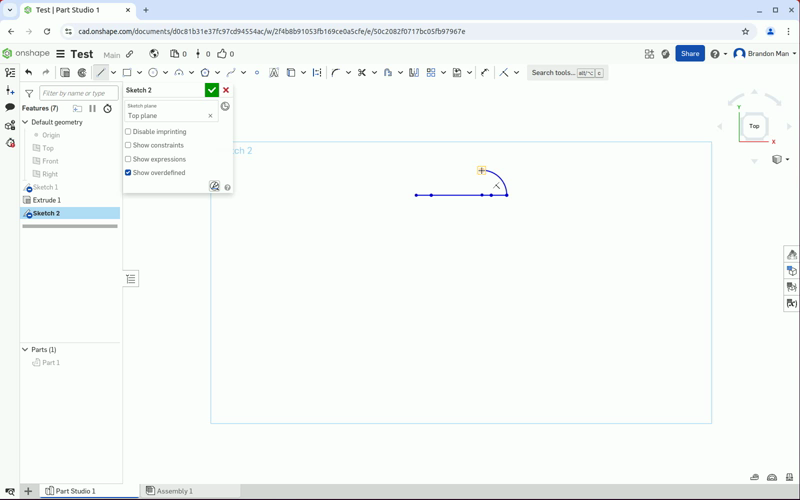
mouse_move(511, 170)
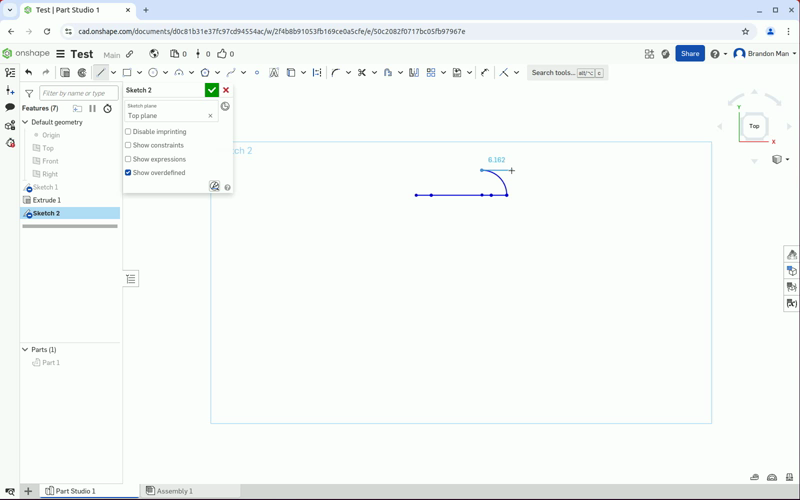
mouse_move(440, 170)
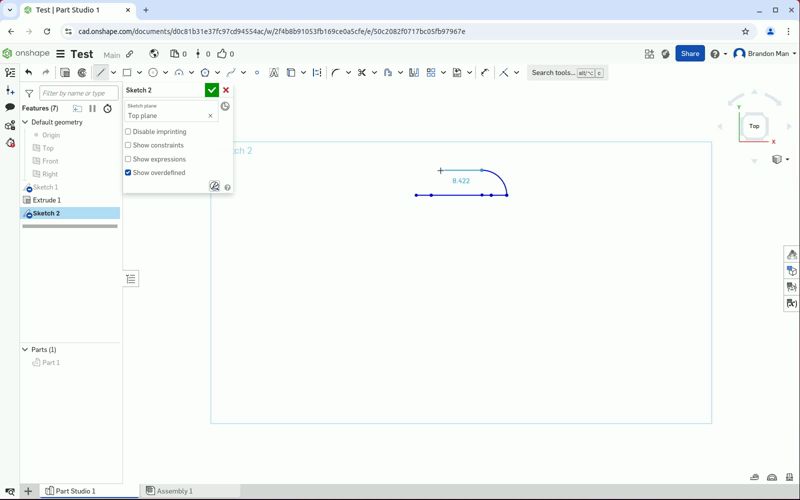
click(440, 170)
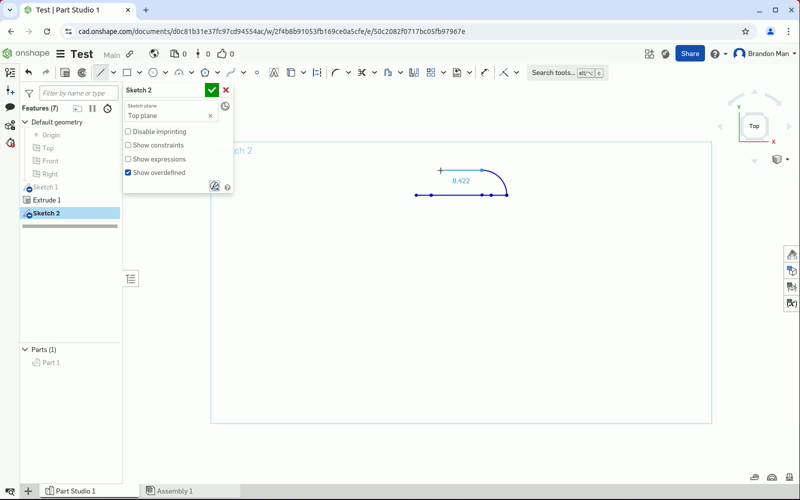
key_up(shift)
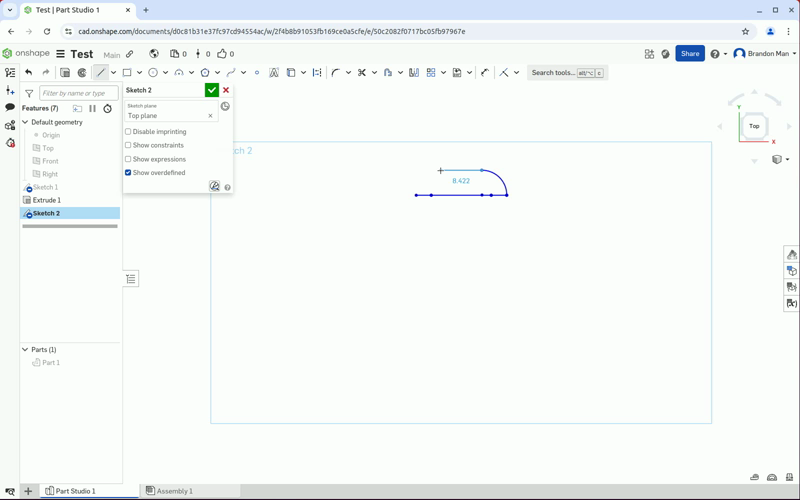
key(esc)
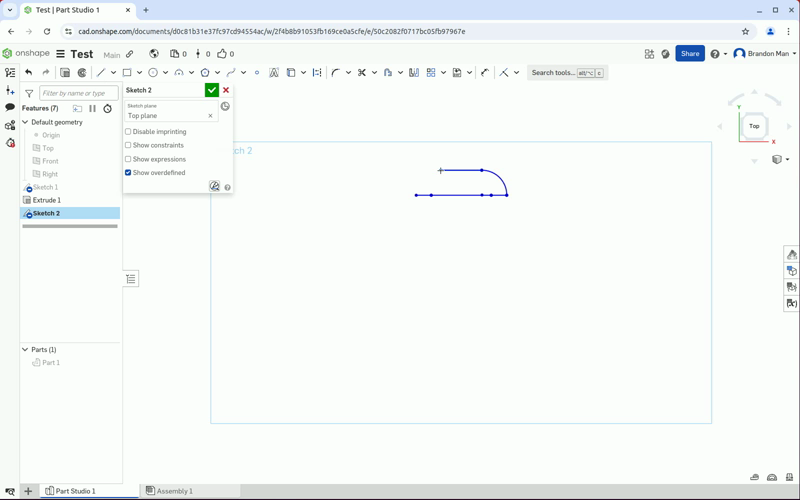
key(a)
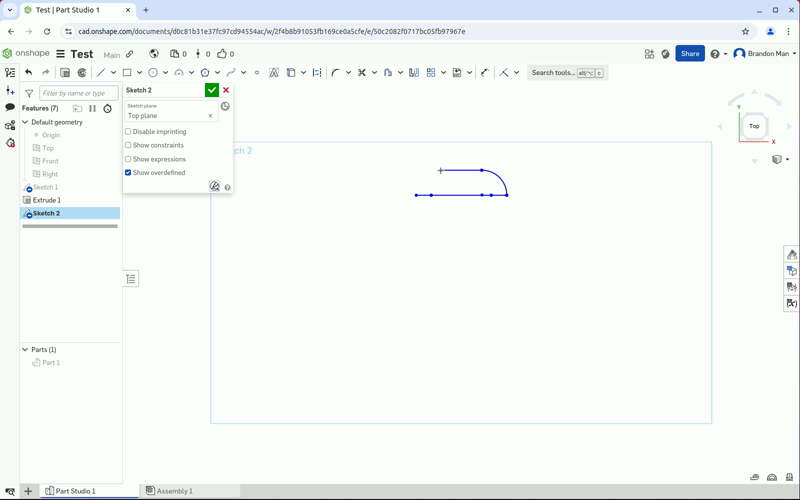
mouse_move(440, 170)
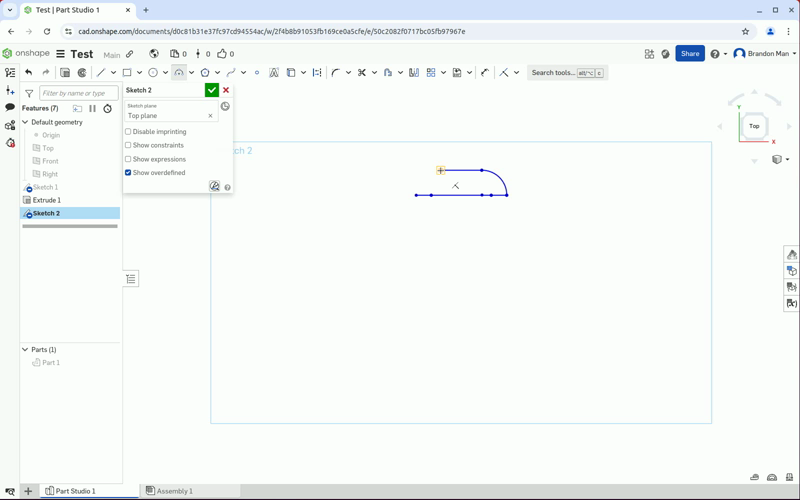
click(440, 170)
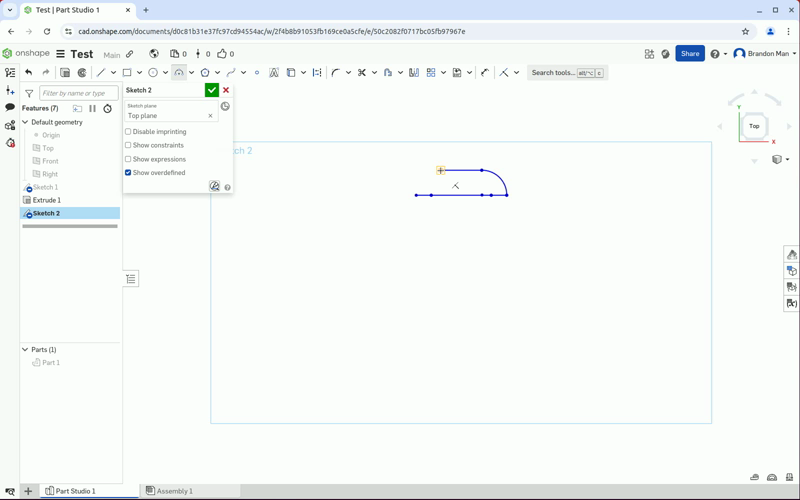
mouse_move(416, 195)
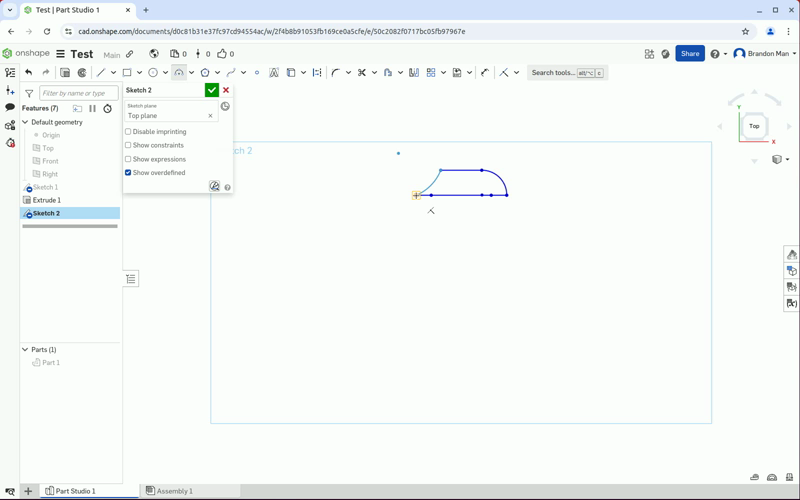
click(416, 195)
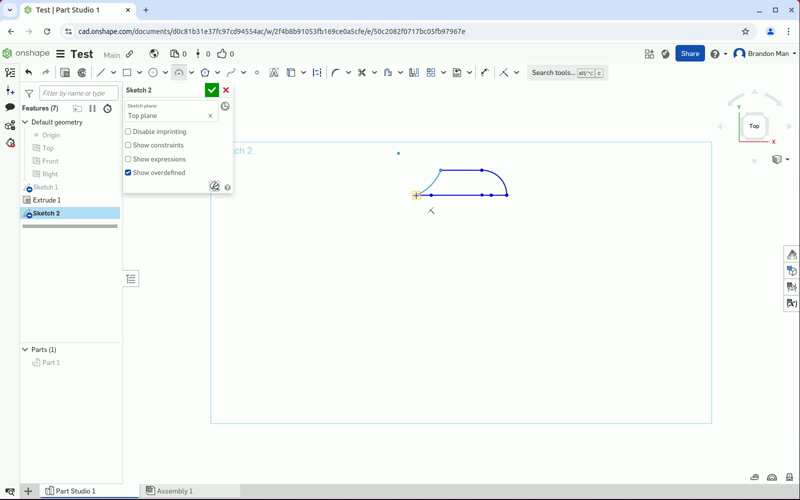
key_down(shift)
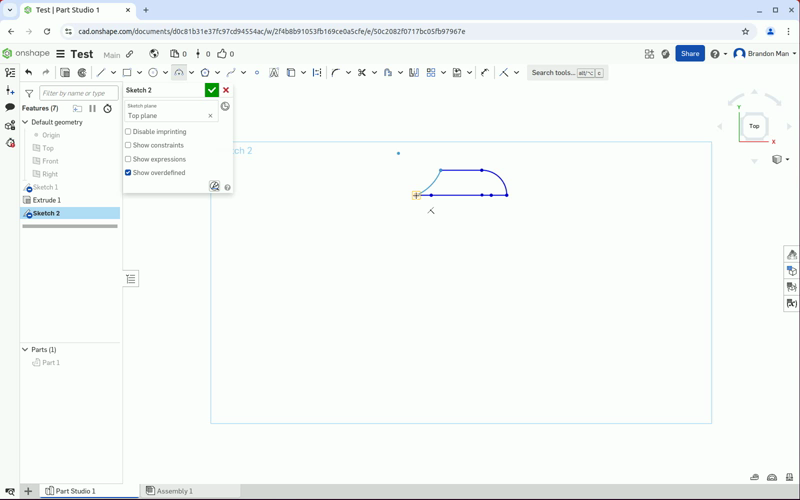
mouse_move(423, 177)
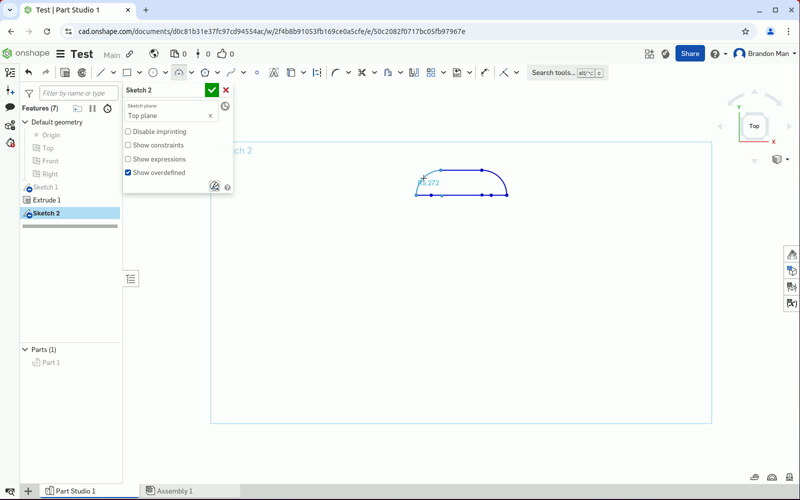
click(423, 177)
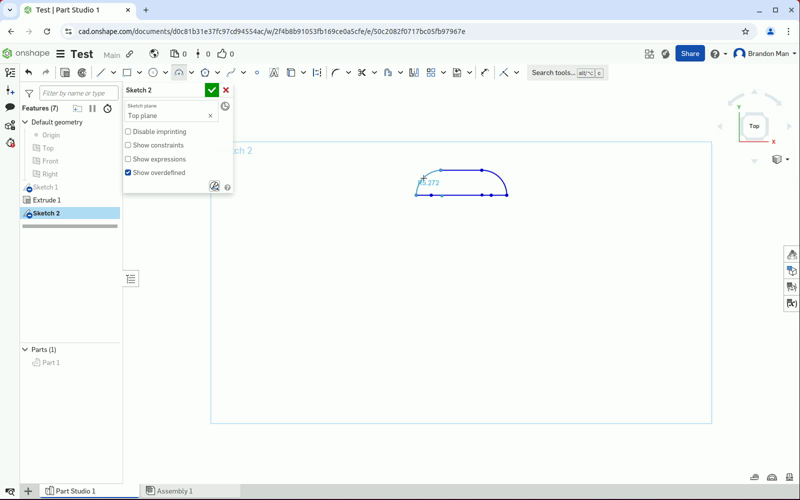
key_up(shift)
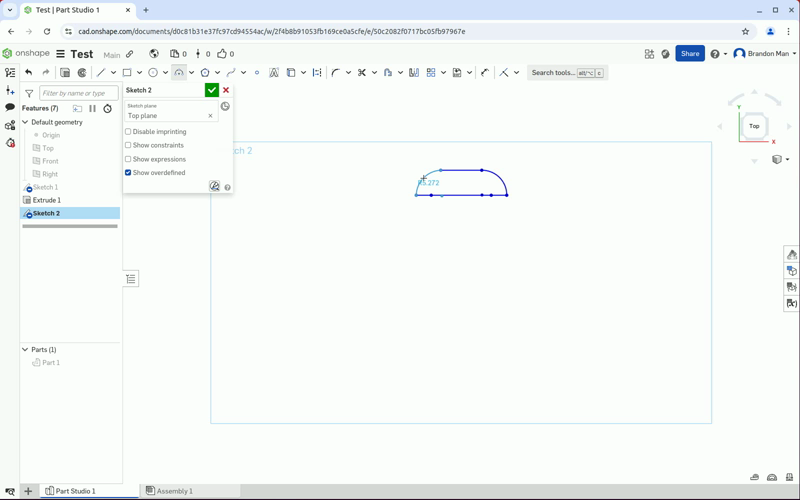
key(esc)
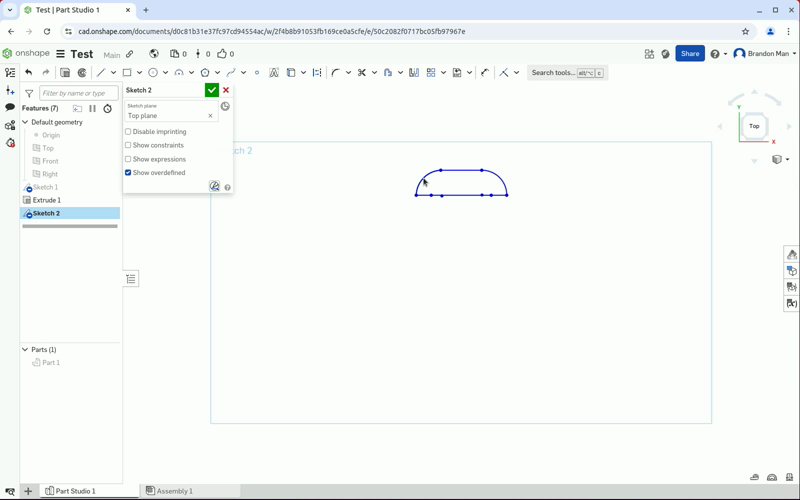
mouse_move(463, 191)
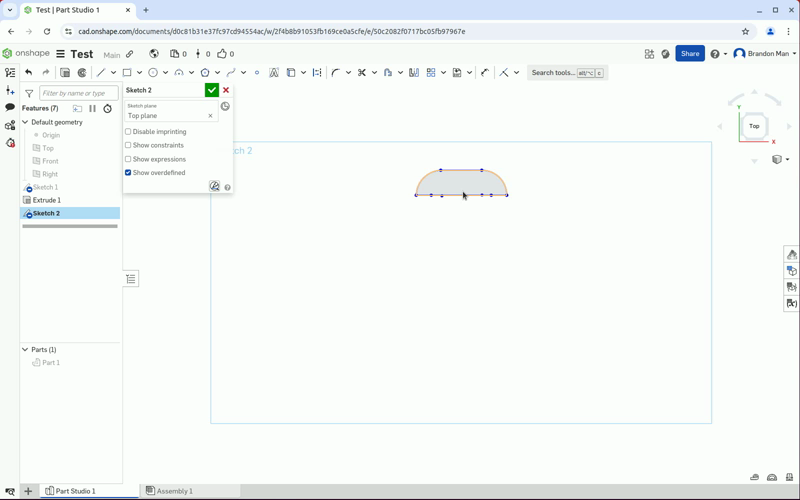
scroll(6)
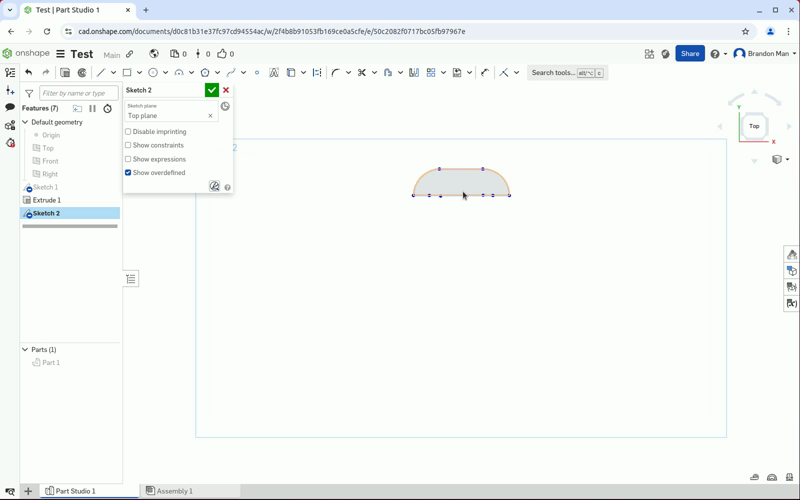
scroll(6)
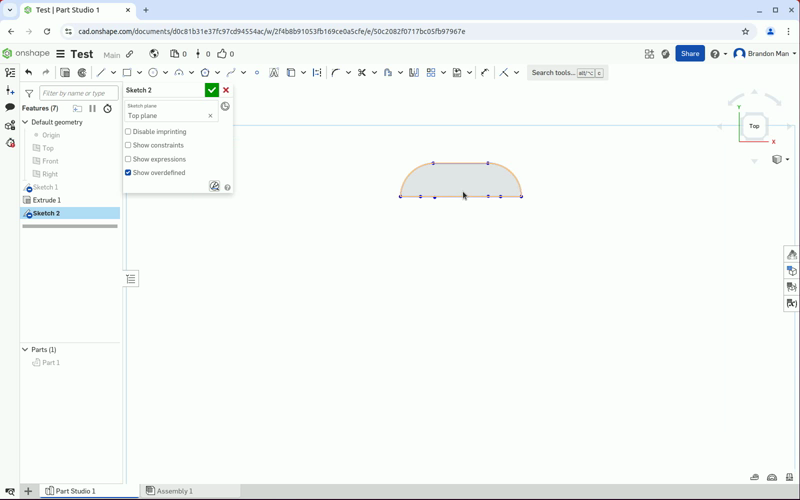
scroll(6)
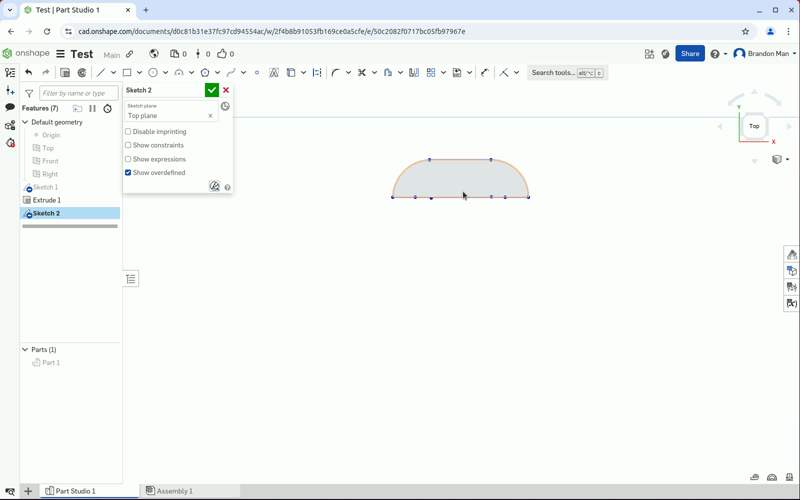
scroll(6)
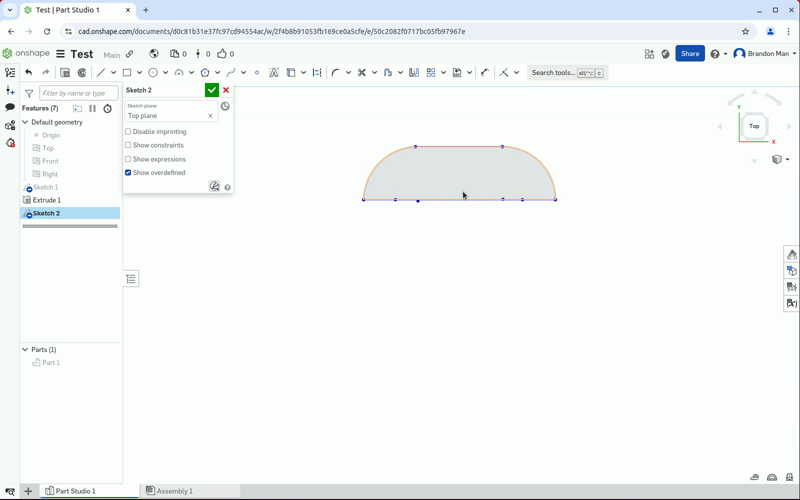
scroll(6)
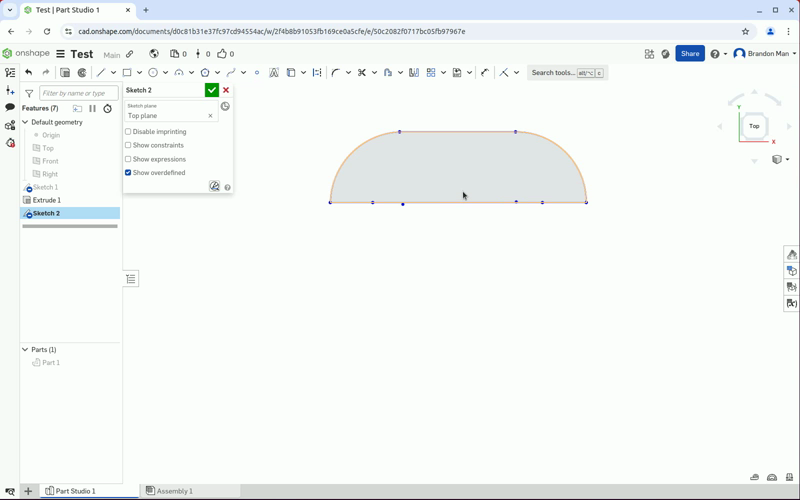
scroll(6)
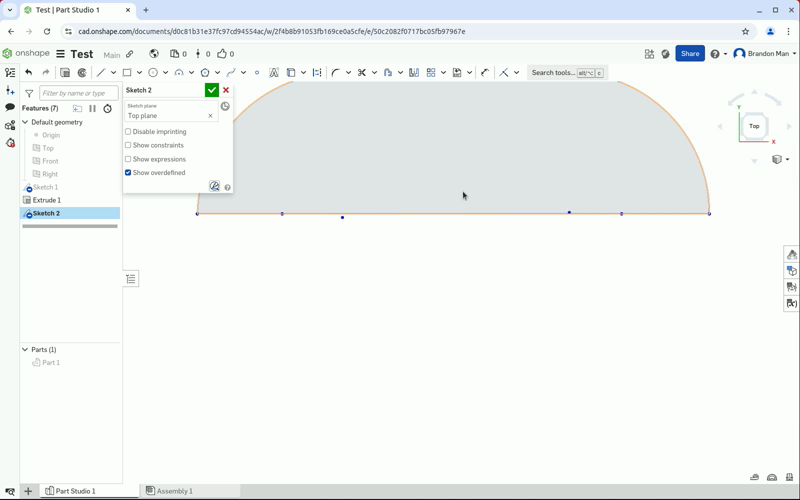
scroll(6)
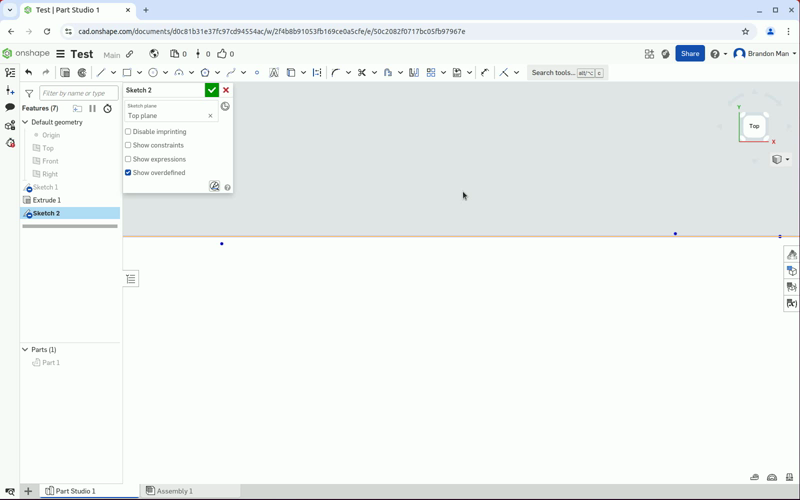
click(463, 191)
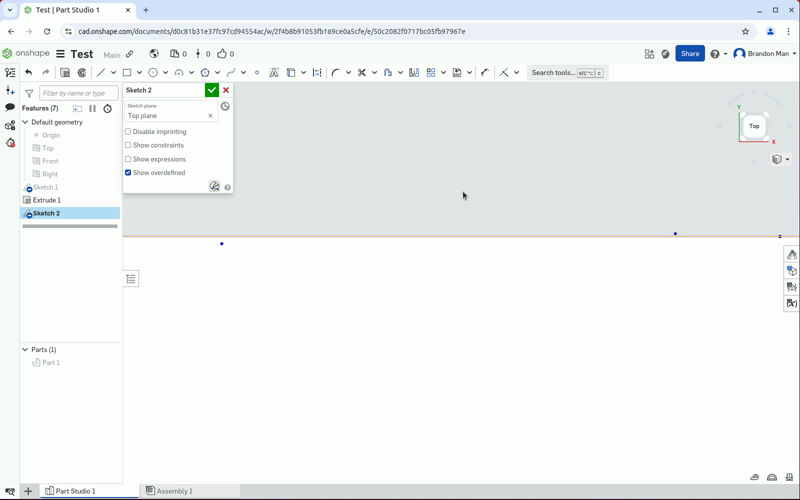
scroll(-6)
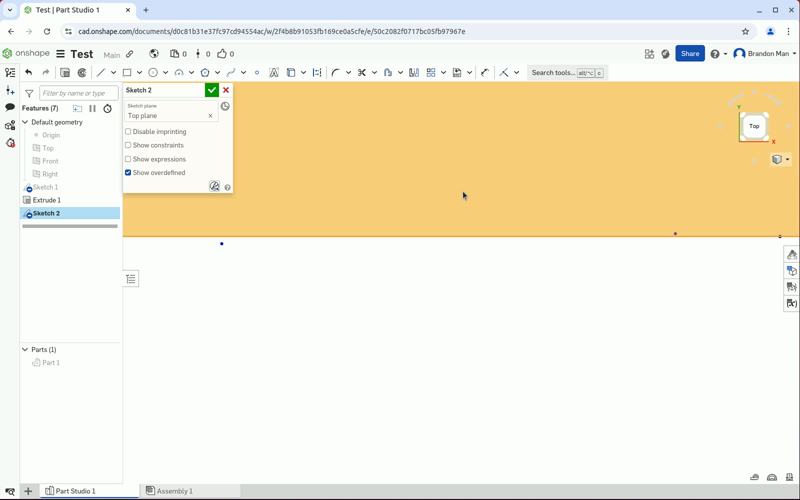
scroll(-6)
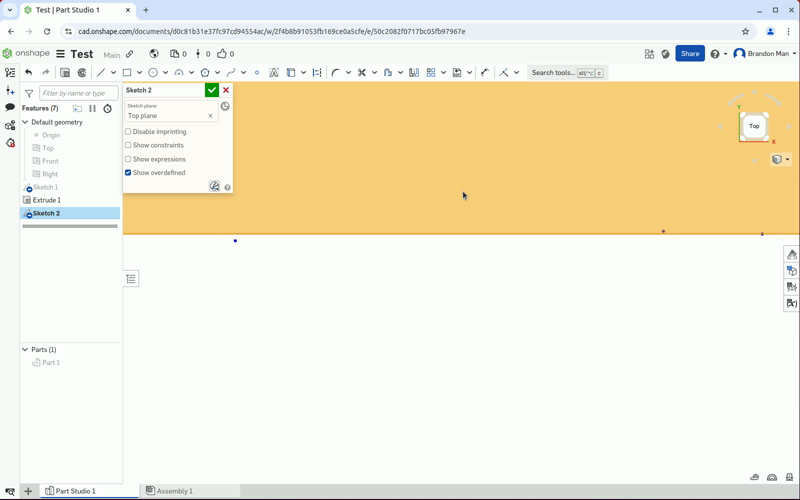
scroll(-6)
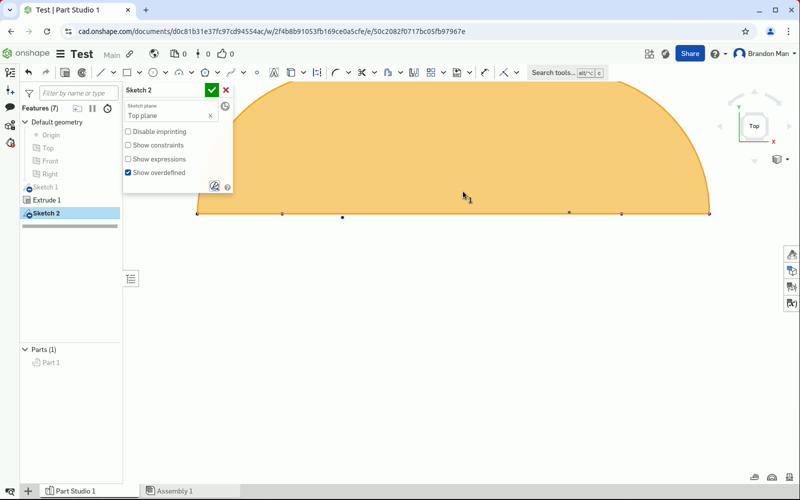
scroll(-6)
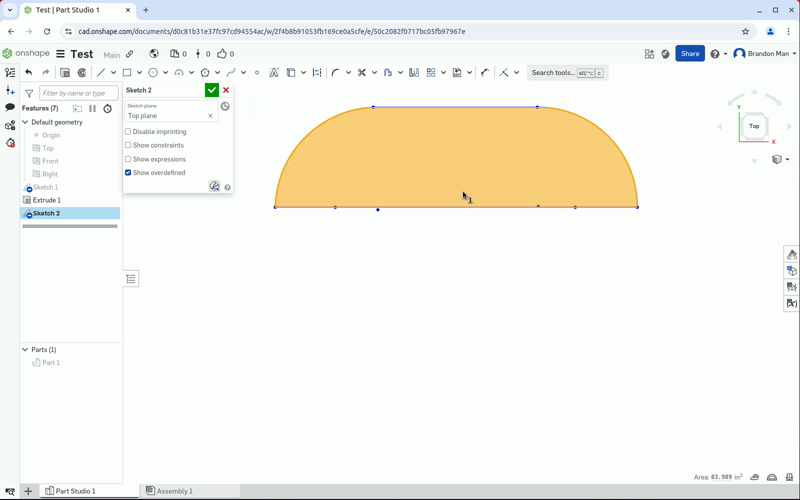
scroll(-6)
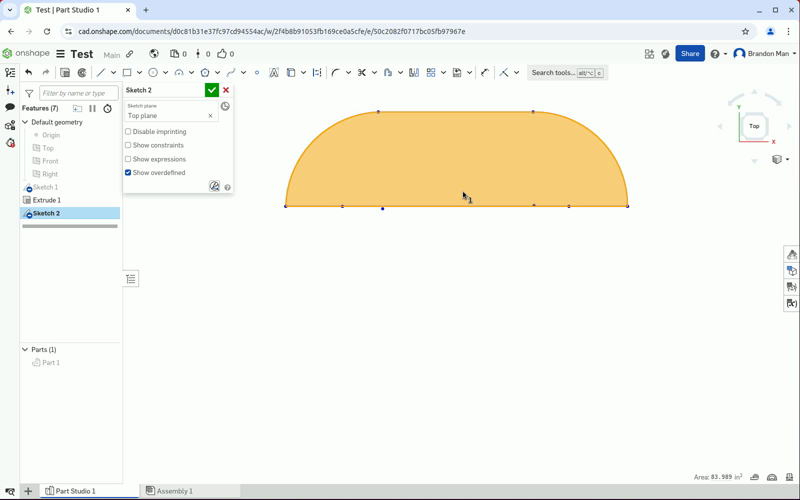
scroll(-6)
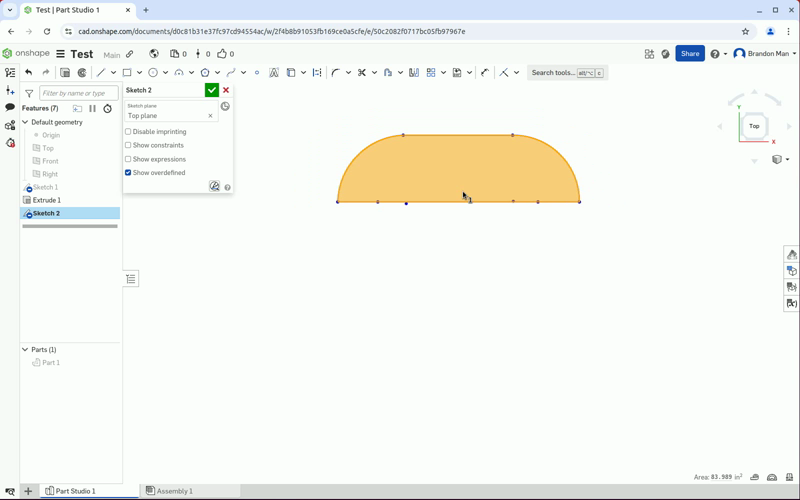
scroll(-6)
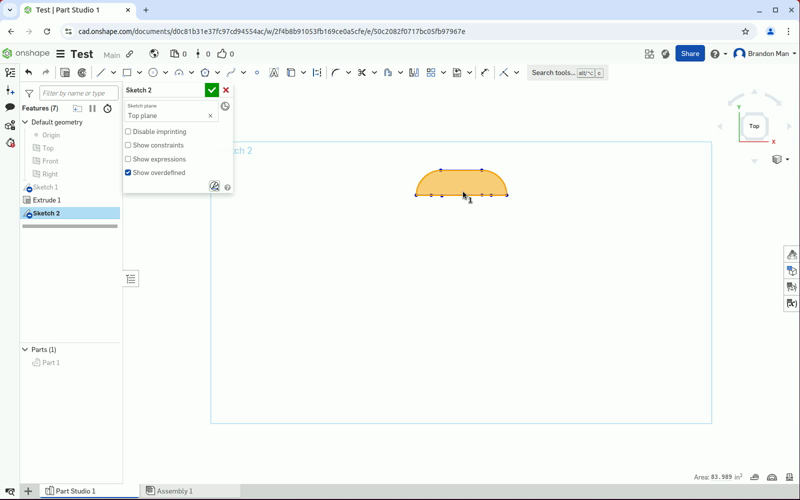
mouse_move(73, 352)
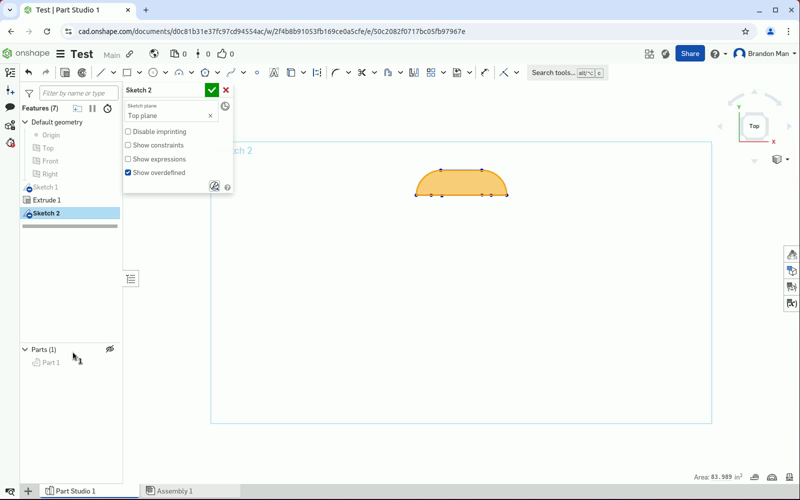
key(shift+y)
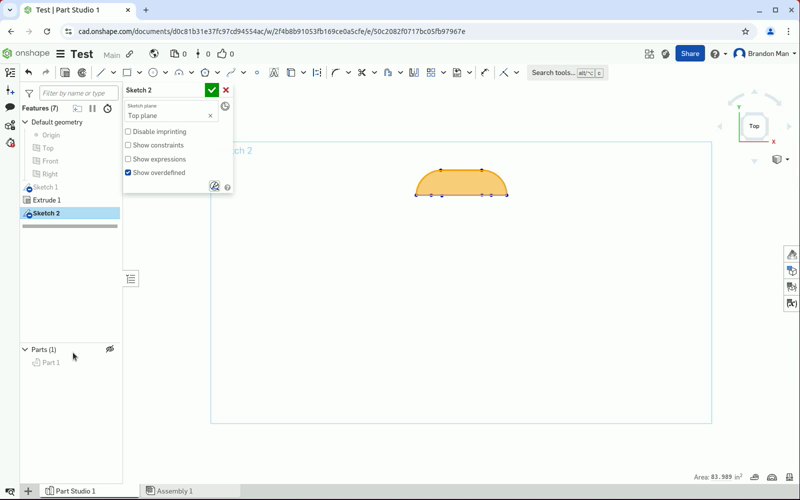
key(shift+e)
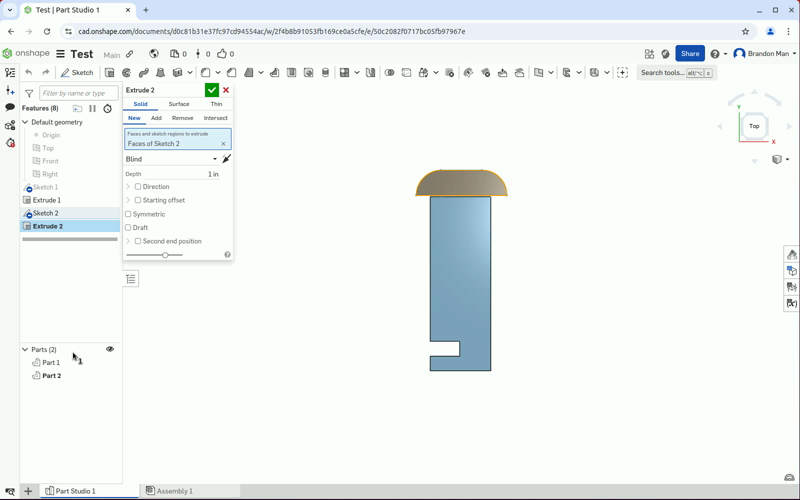
mouse_move(143, 106)
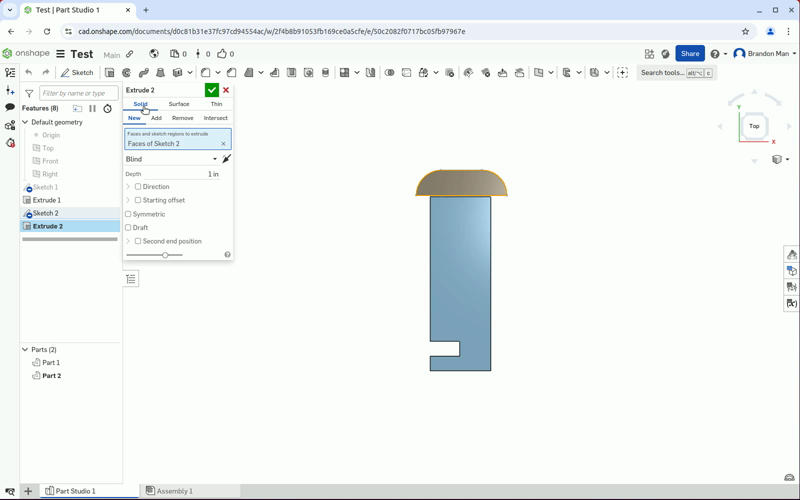
click(143, 106)
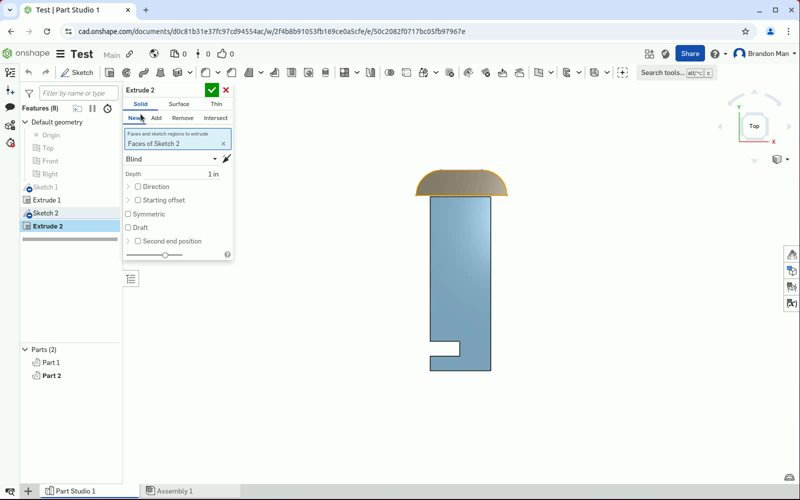
mouse_move(137, 120)
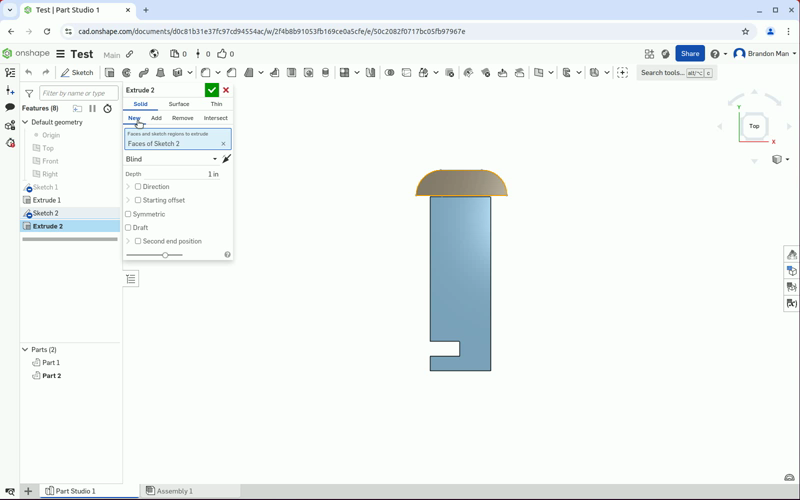
click(137, 120)
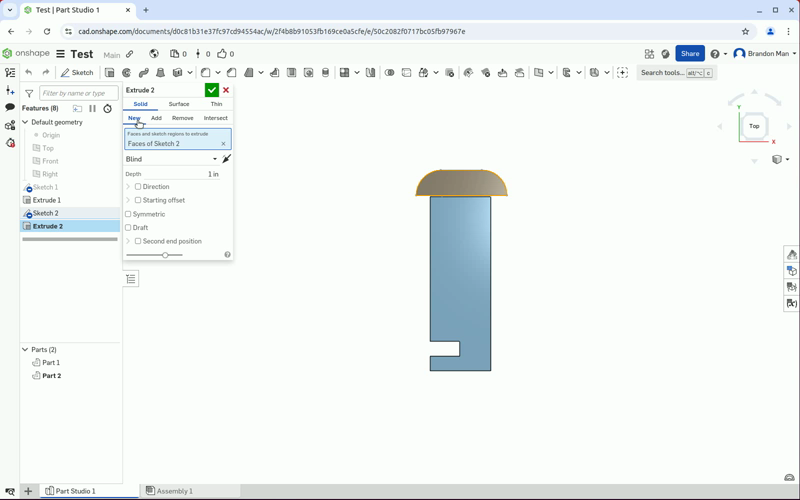
key(tab, 4)
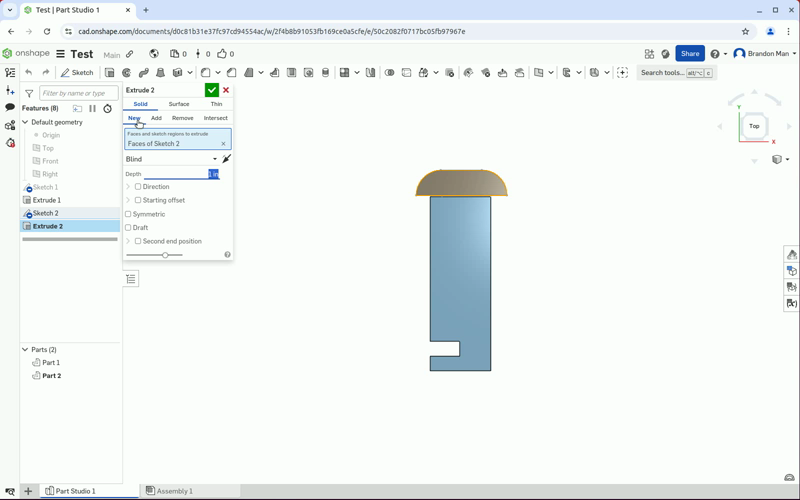
text(3.129)
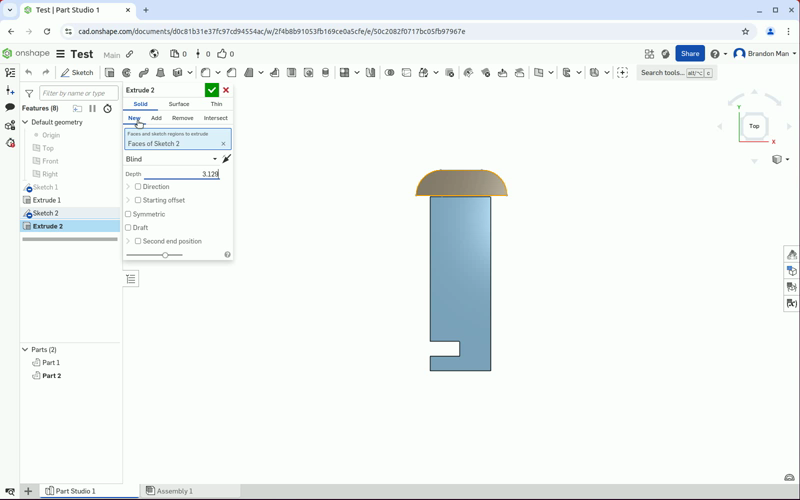
key(enter)
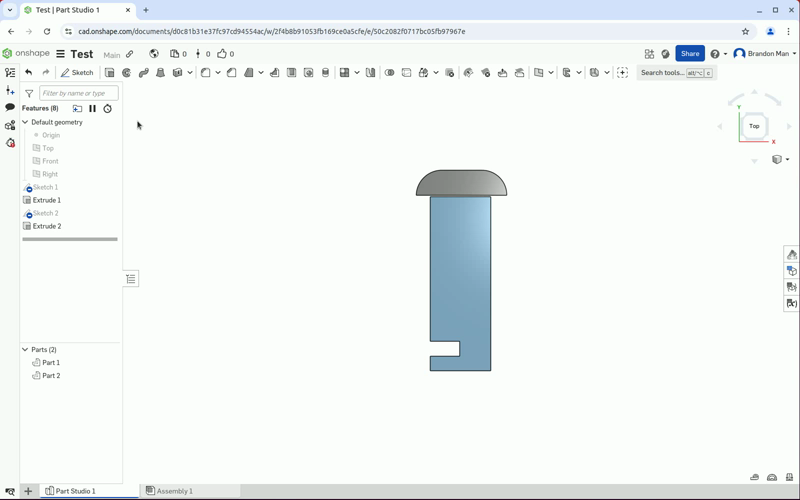
key(shift+h)
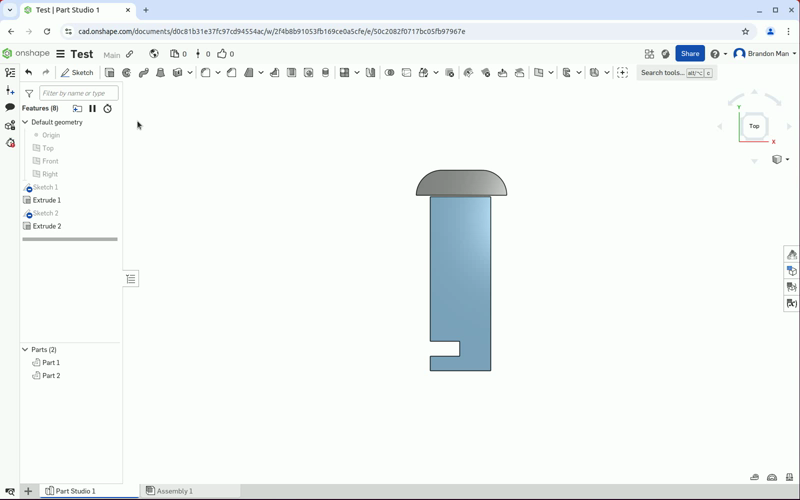
key(shift+h)
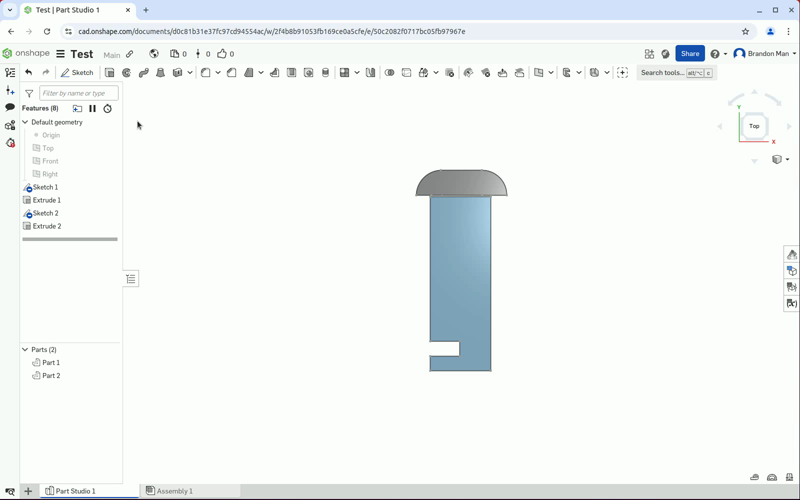
key(shift+7)
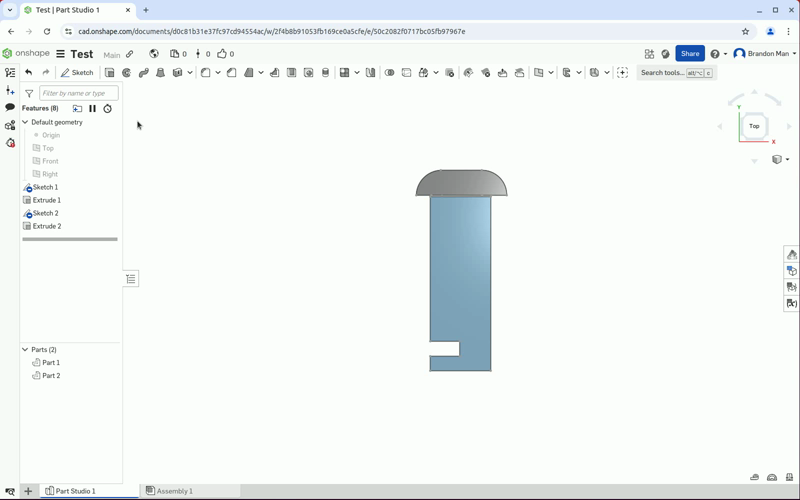
key(up, 3)
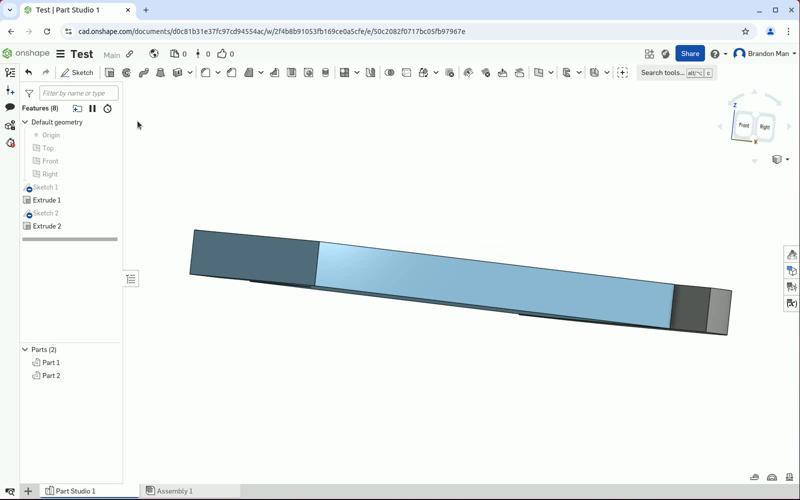
key(left, 3)
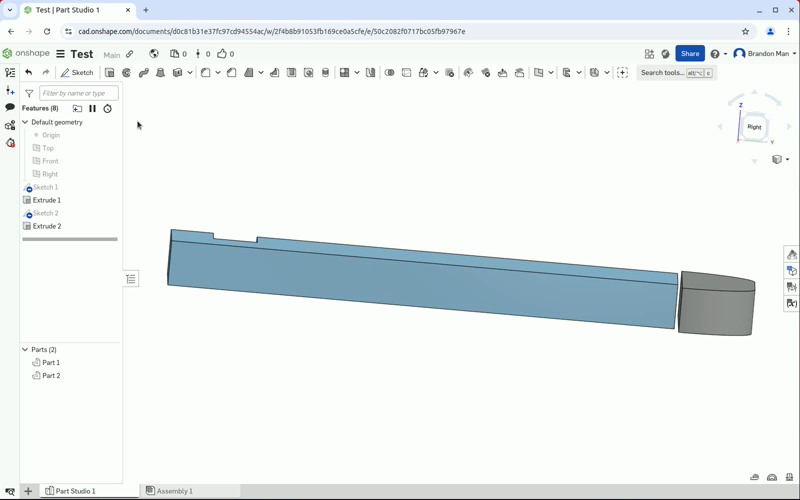
key(right, 3)
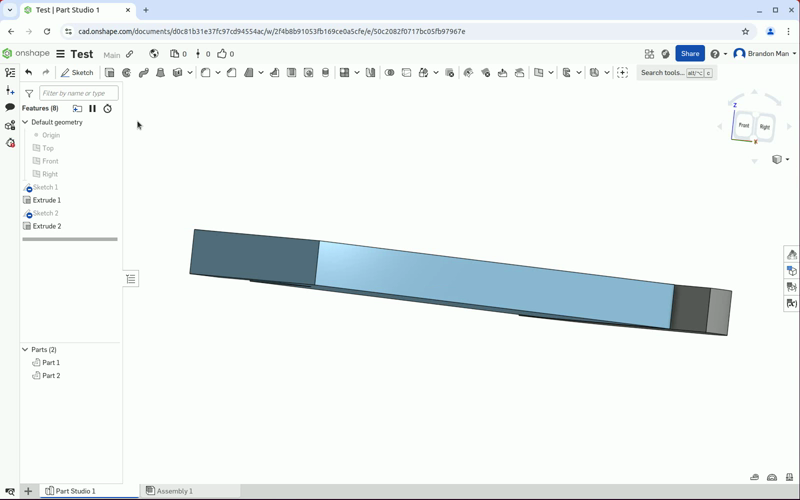
key(down, 3)
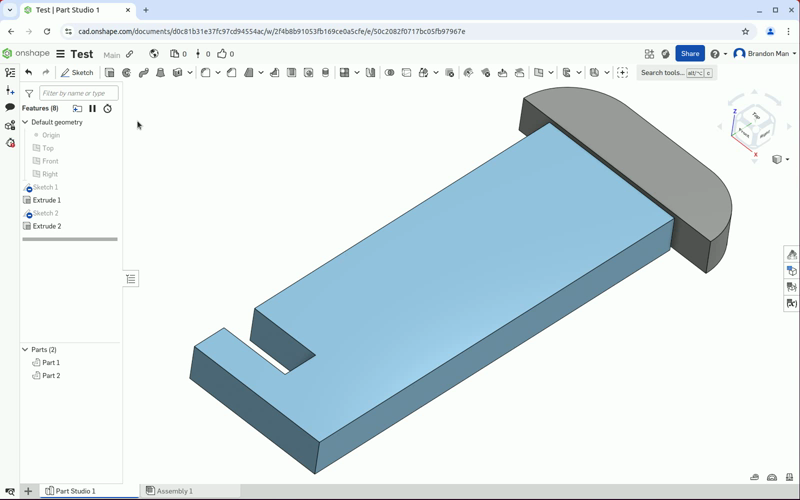
mouse_move(73, 189)
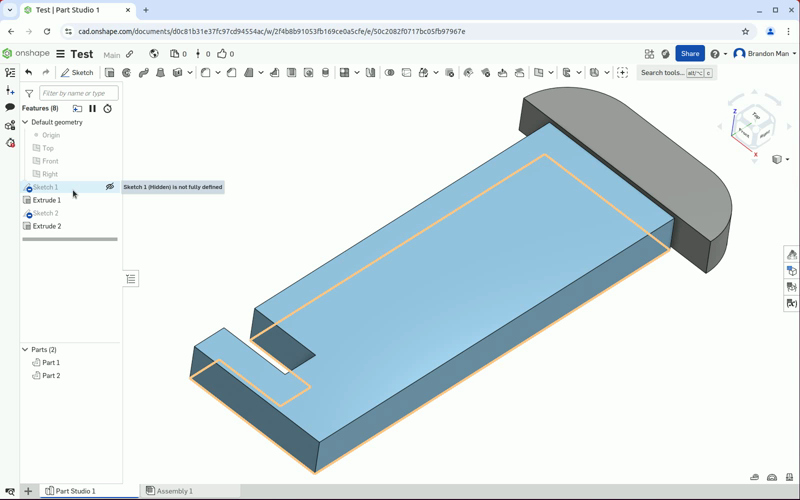
click(73, 189)